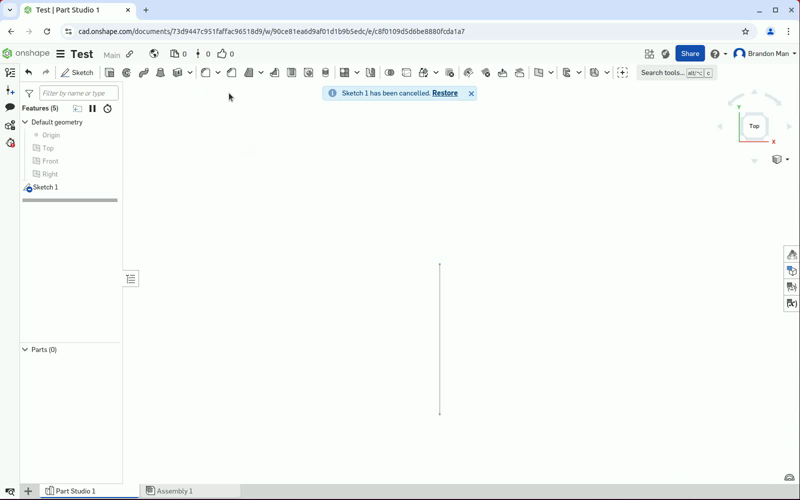
key(shift+h)
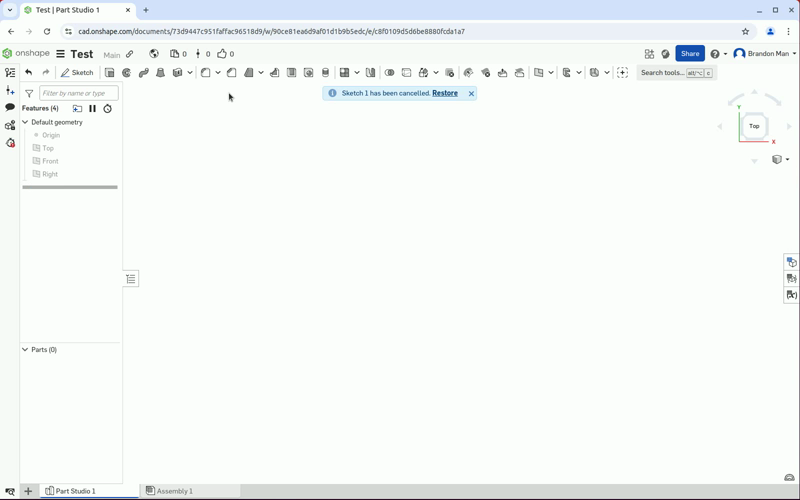
mouse_move(73, 352)
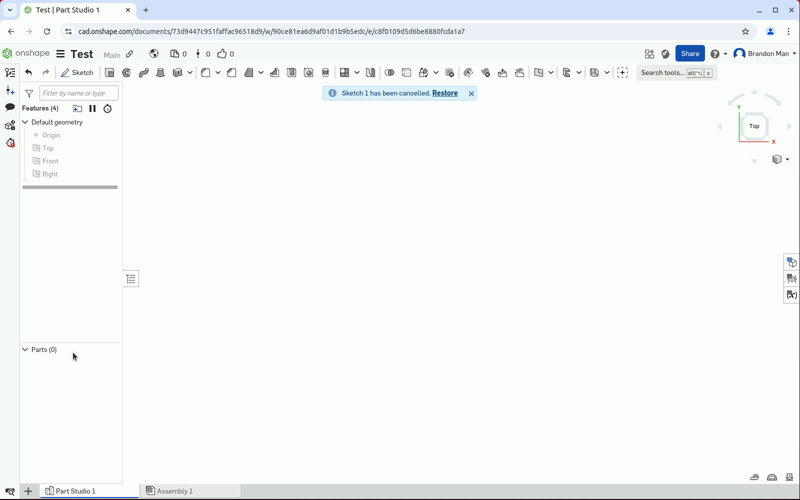
key(y)
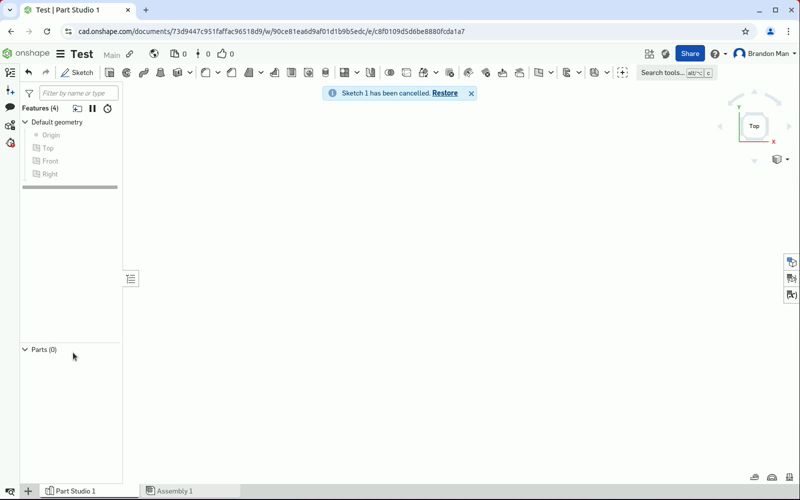
key(shift+p)
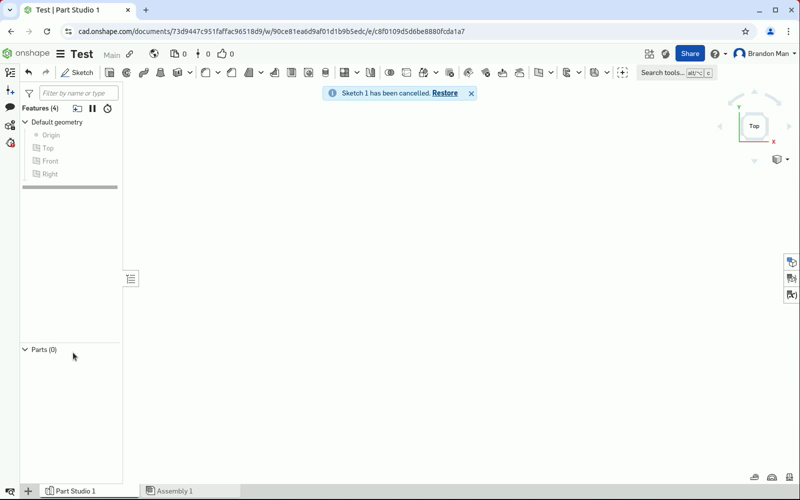
key(space)
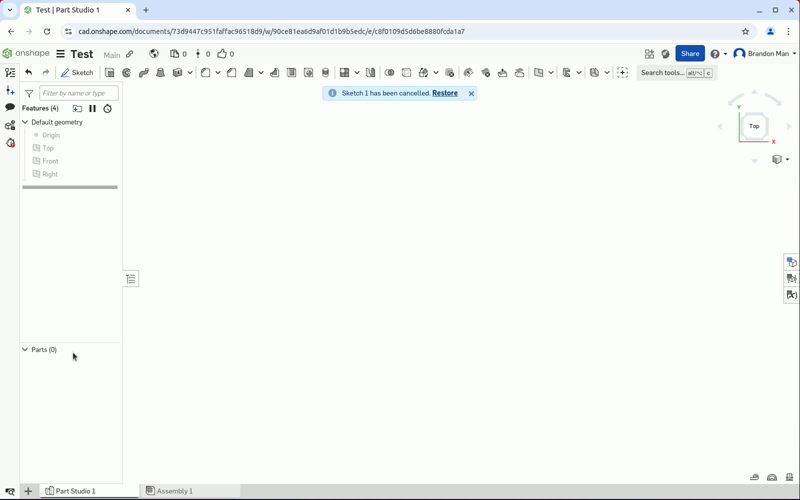
key_down(shift)
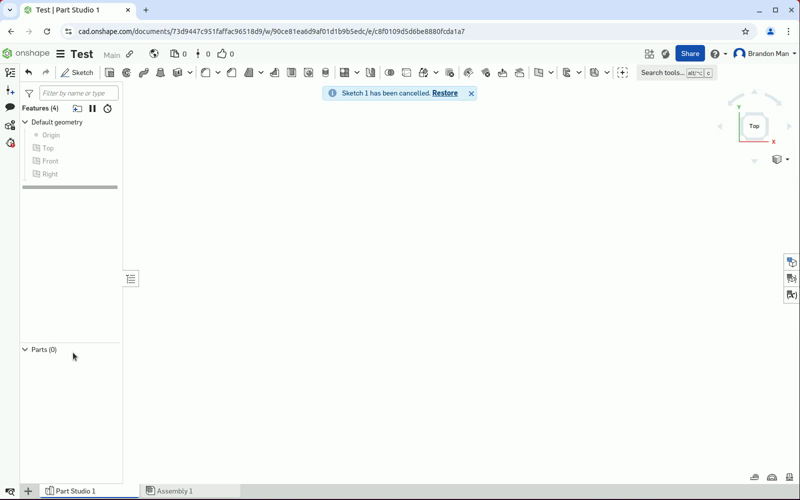
key(up)
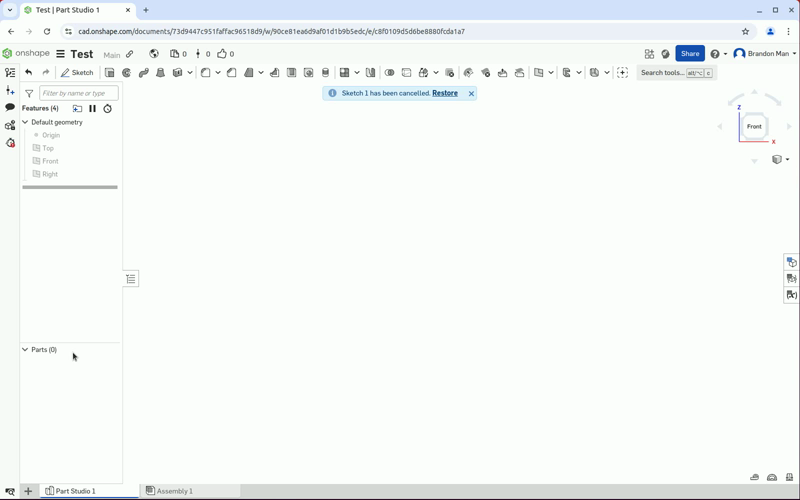
key_up(shift)
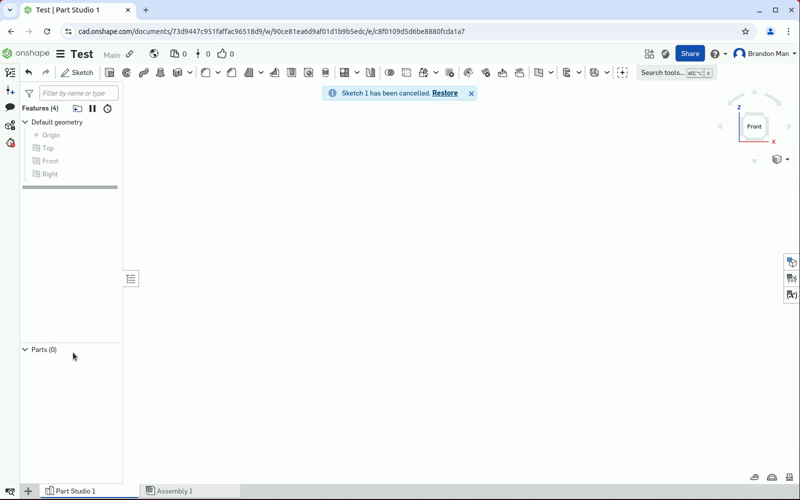
mouse_move(73, 352)
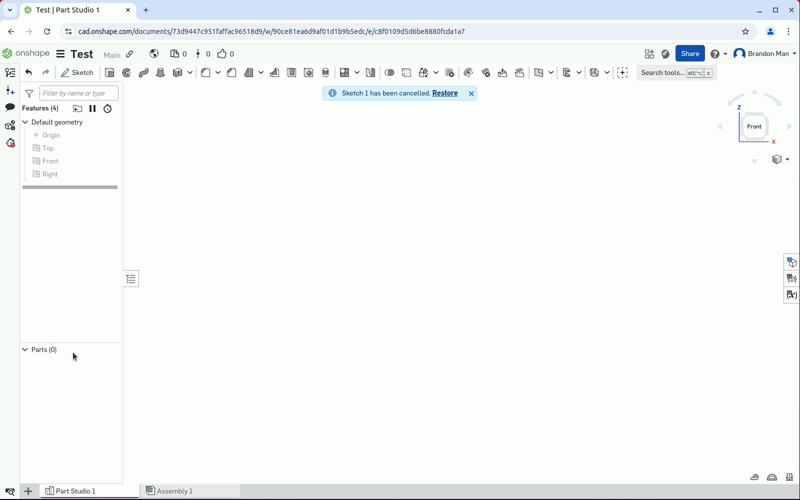
key(shift+y)
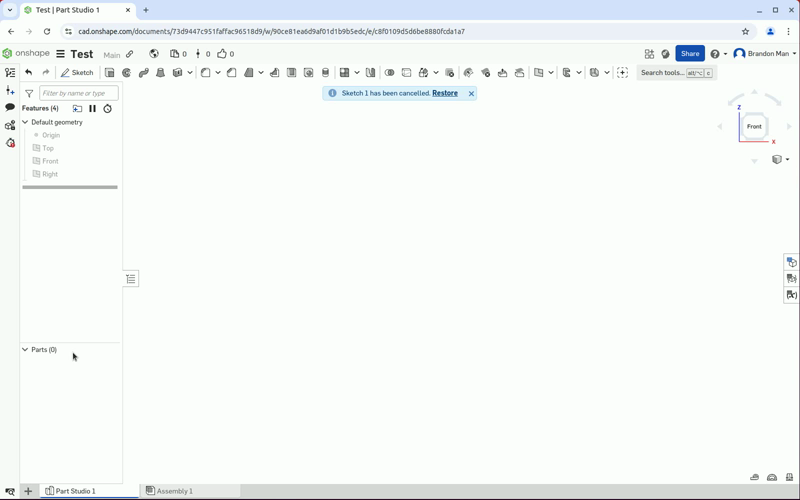
key(shift+s)
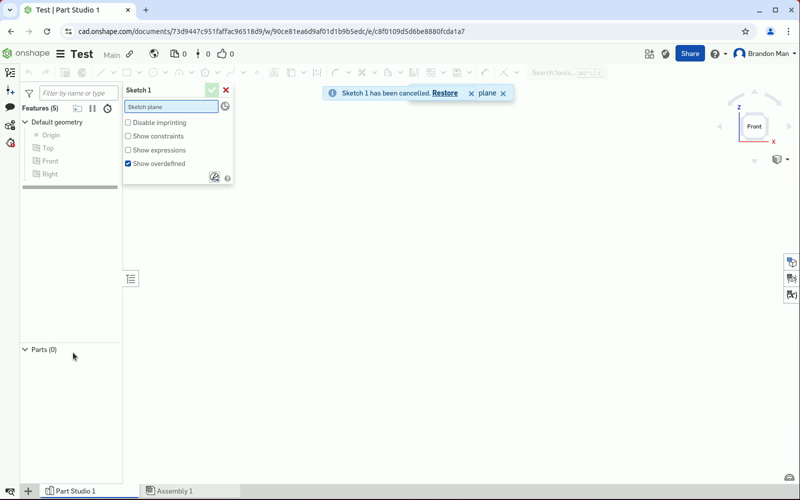
mouse_move(73, 163)
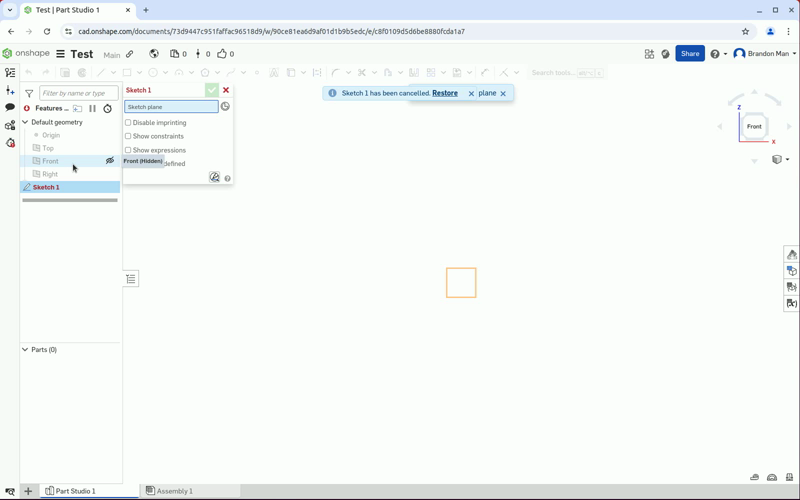
click(73, 163)
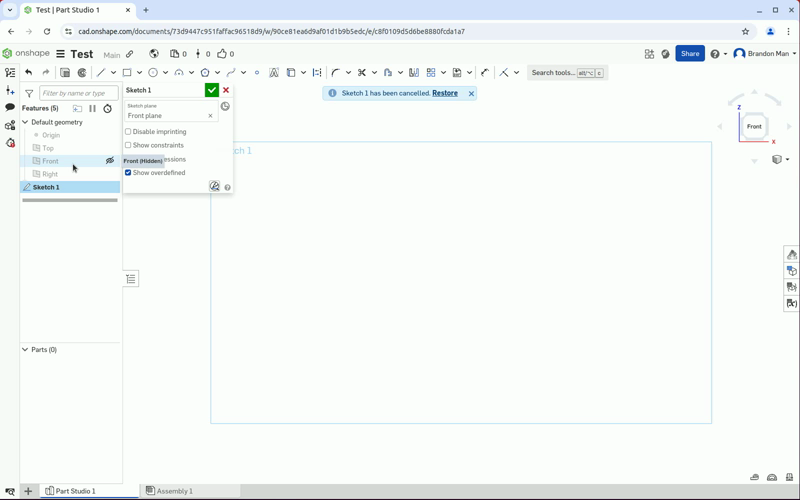
mouse_move(73, 352)
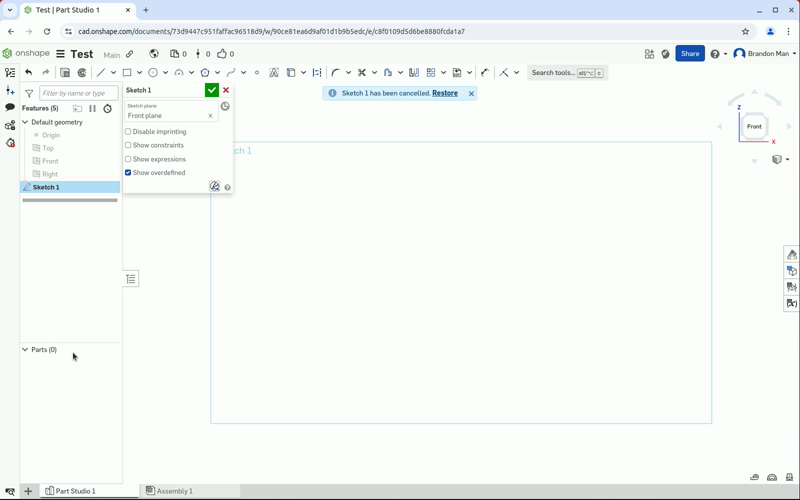
key(y)
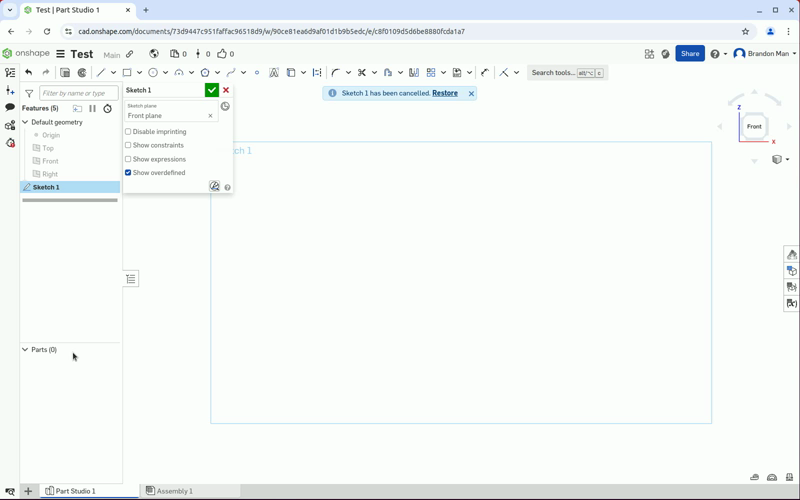
key(l)
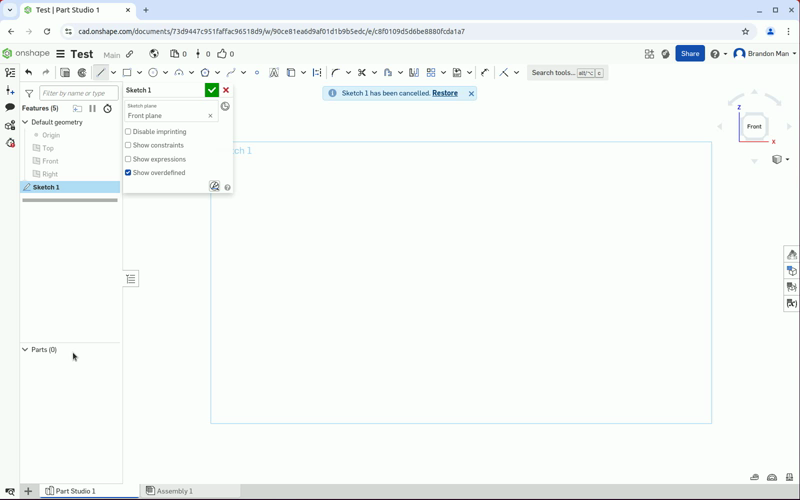
key_down(shift)
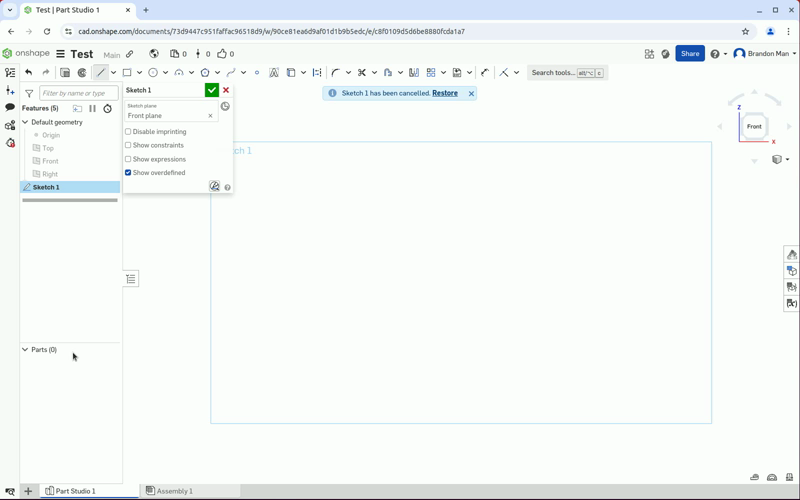
mouse_move(353, 369)
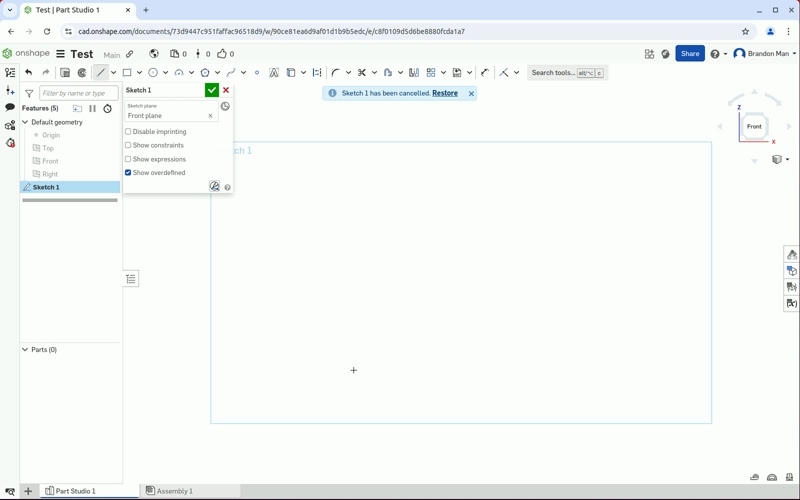
click(353, 369)
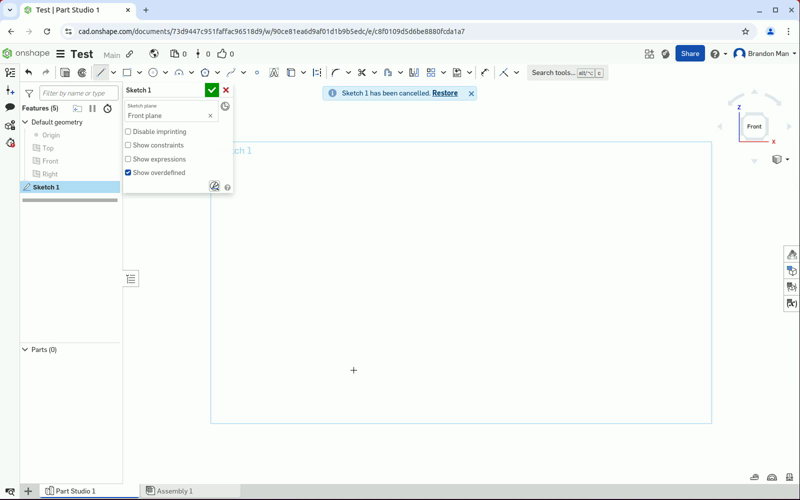
key_up(shift)
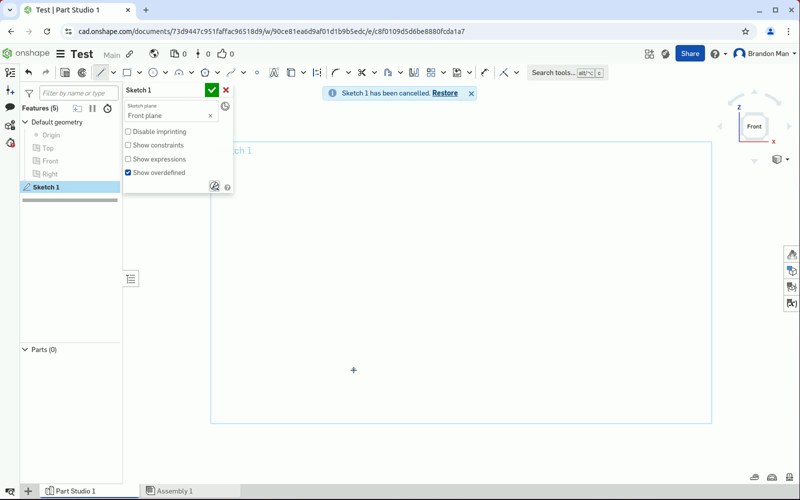
key_down(shift)
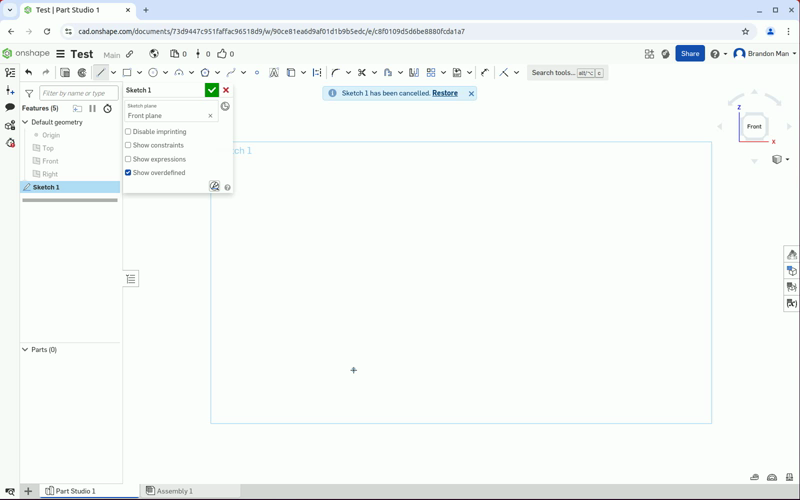
mouse_move(383, 369)
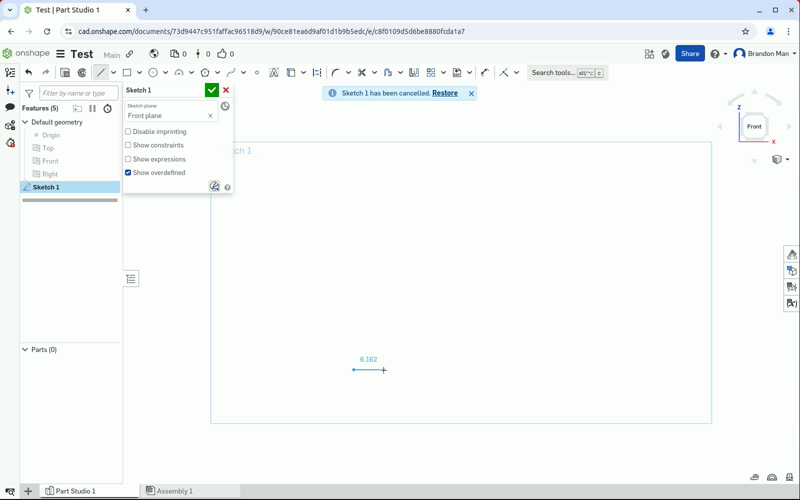
mouse_move(386, 369)
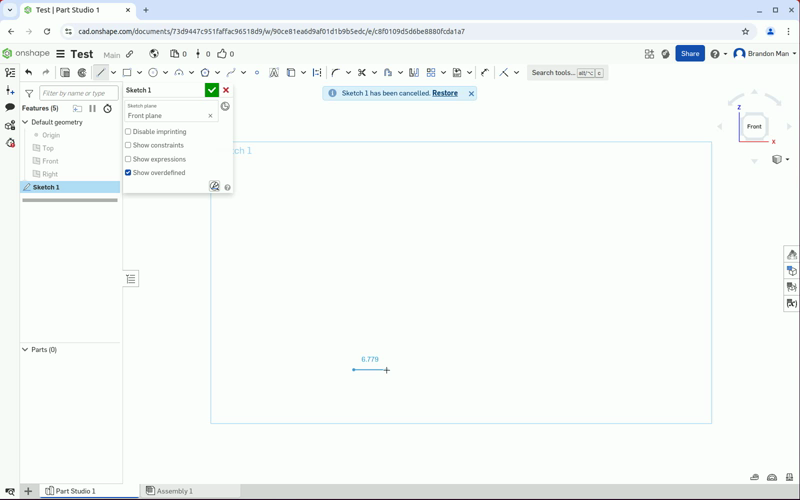
click(386, 369)
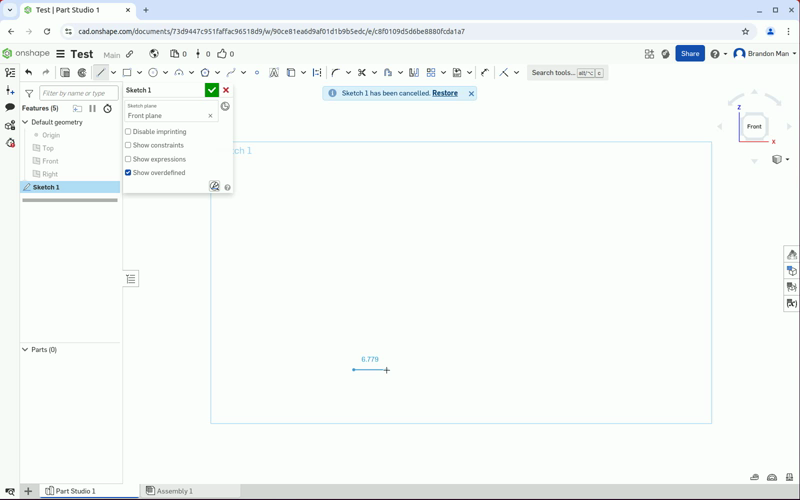
key_up(shift)
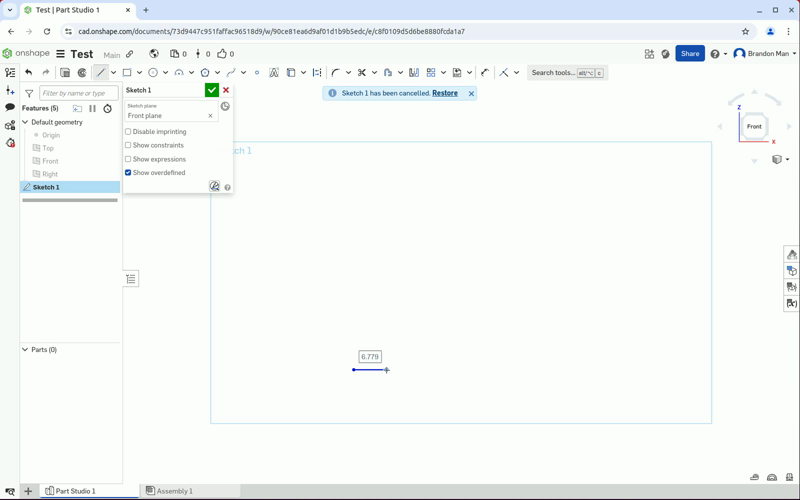
key_down(shift)
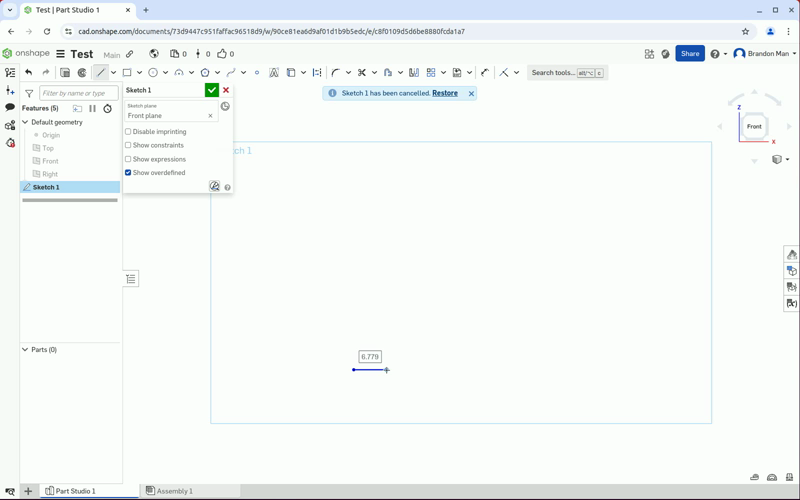
mouse_move(562, 330)
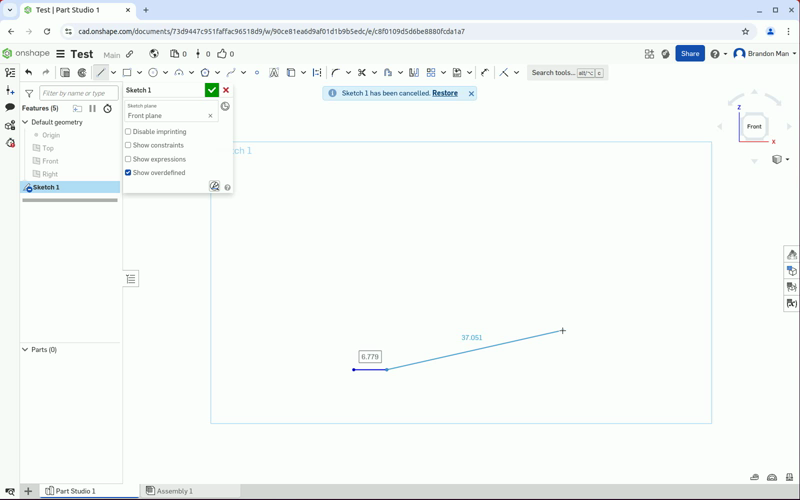
click(562, 330)
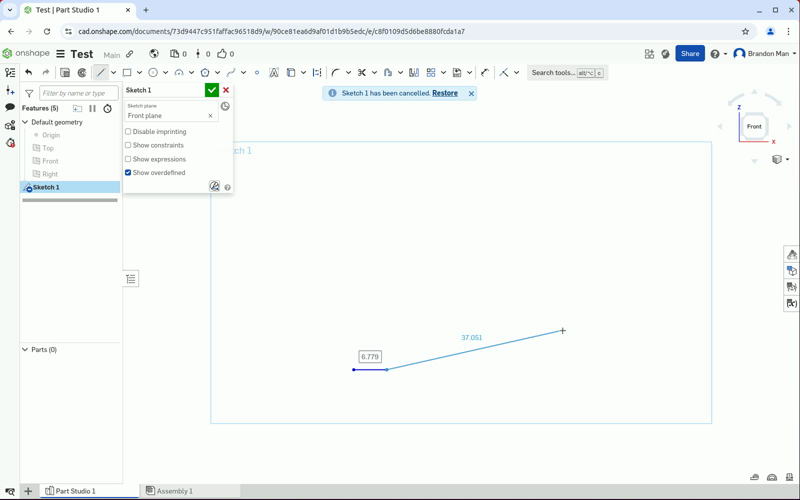
key_up(shift)
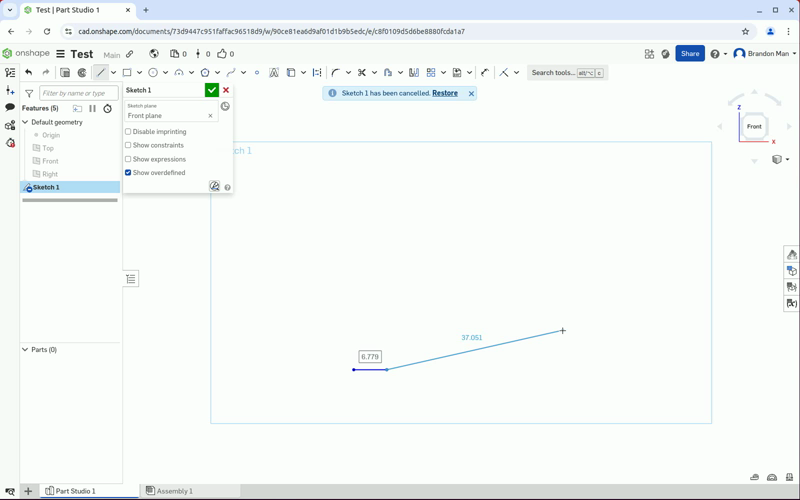
key_down(shift)
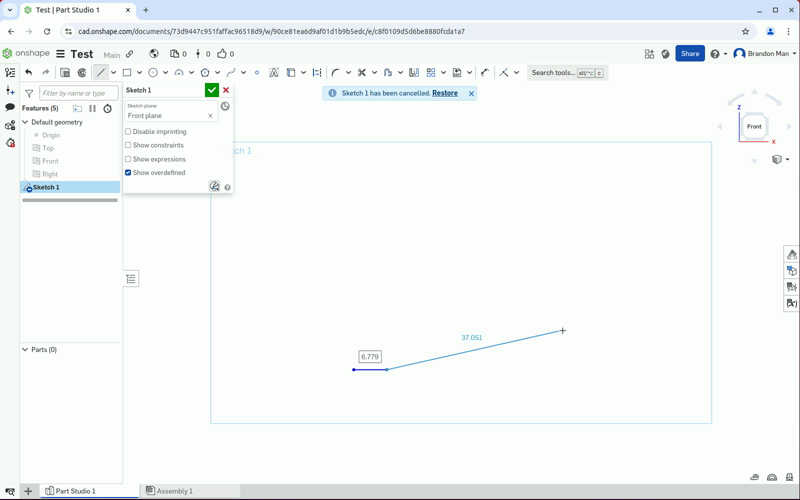
mouse_move(589, 330)
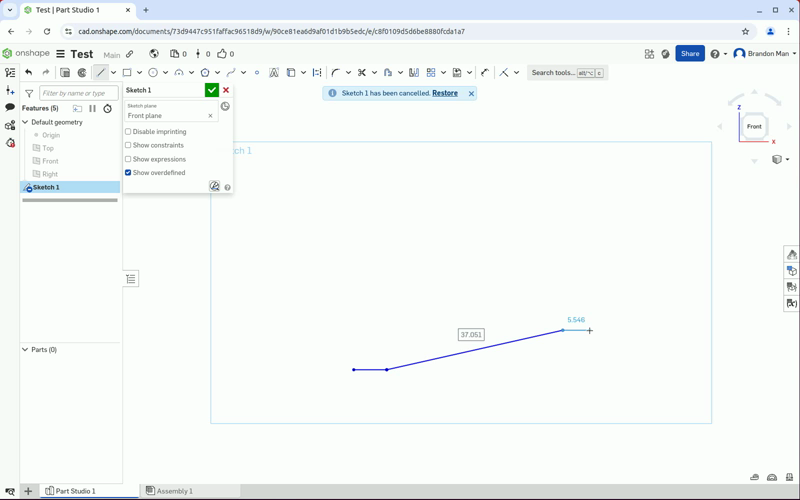
mouse_move(540, 283)
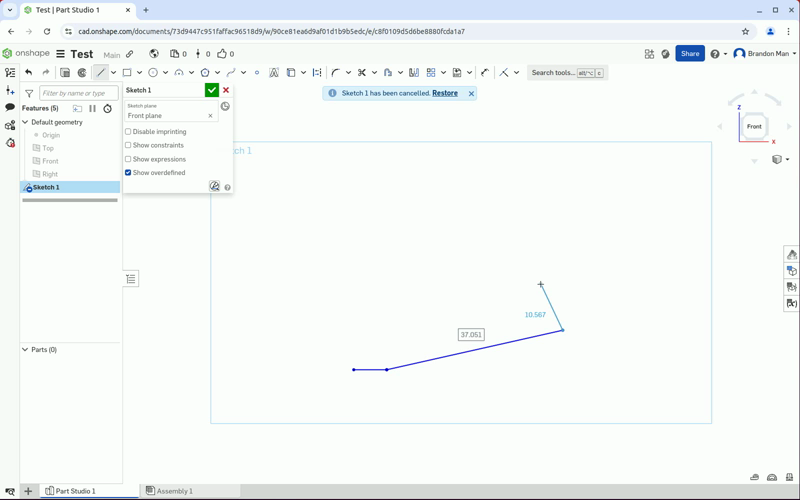
click(540, 283)
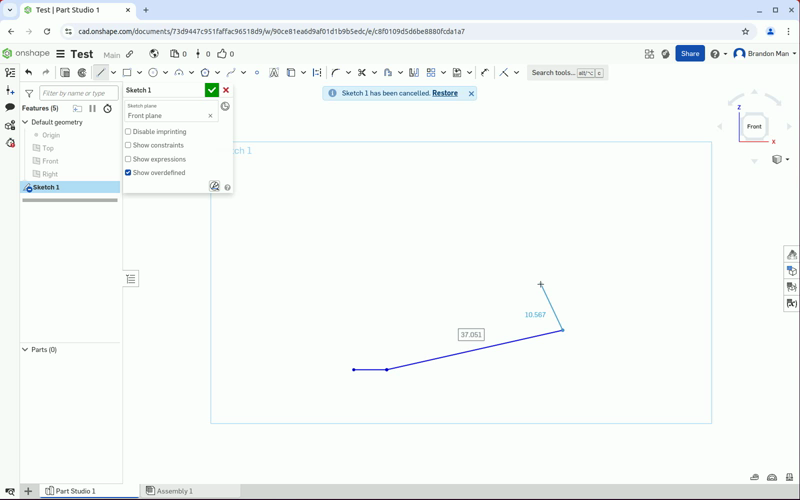
key_up(shift)
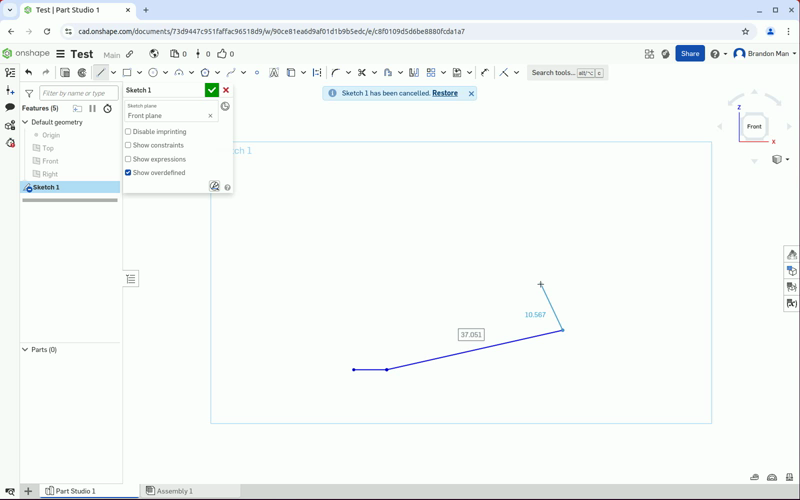
key_down(shift)
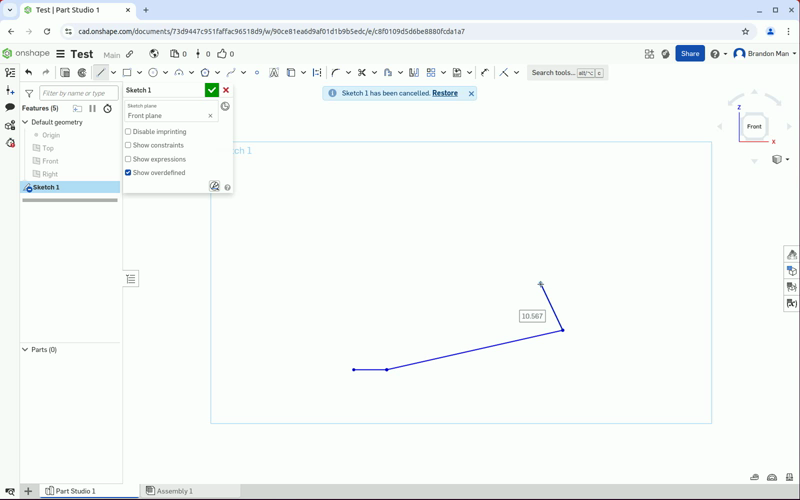
mouse_move(353, 369)
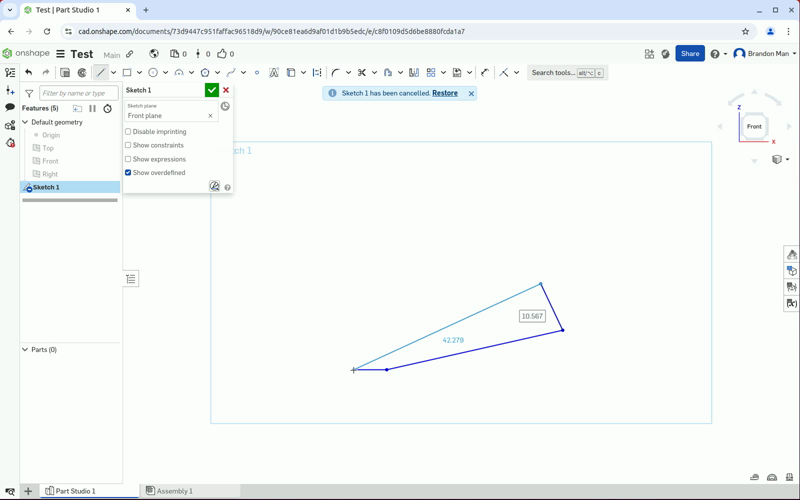
key_up(shift)
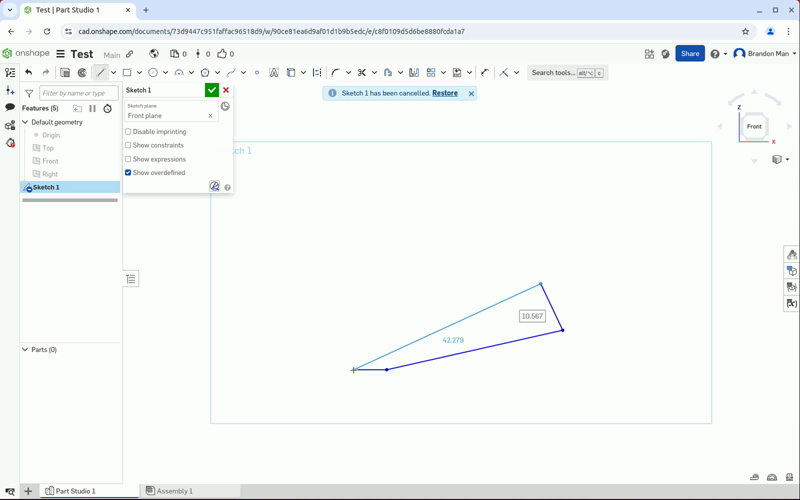
click(353, 369)
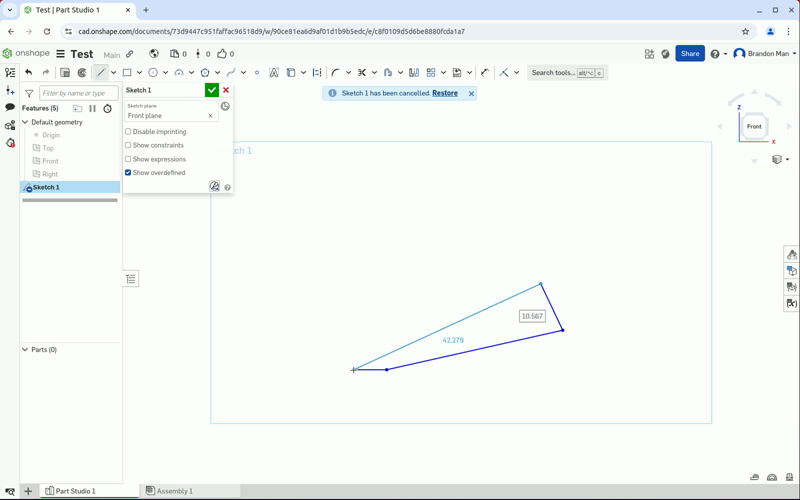
key(esc)
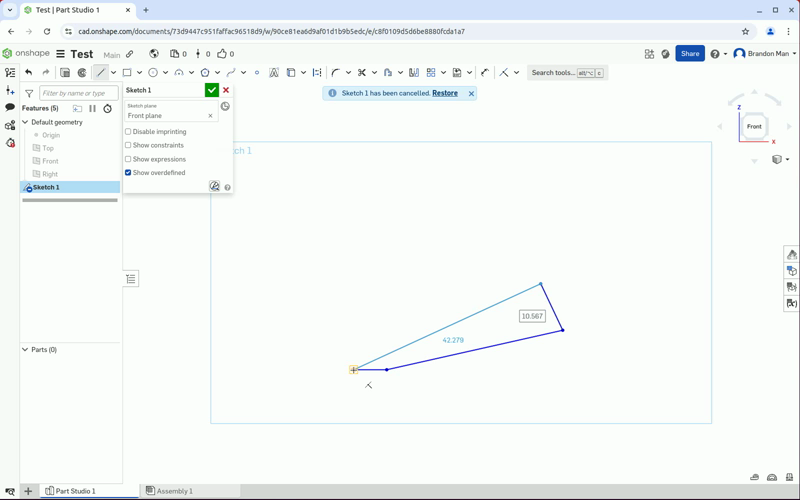
mouse_move(512, 318)
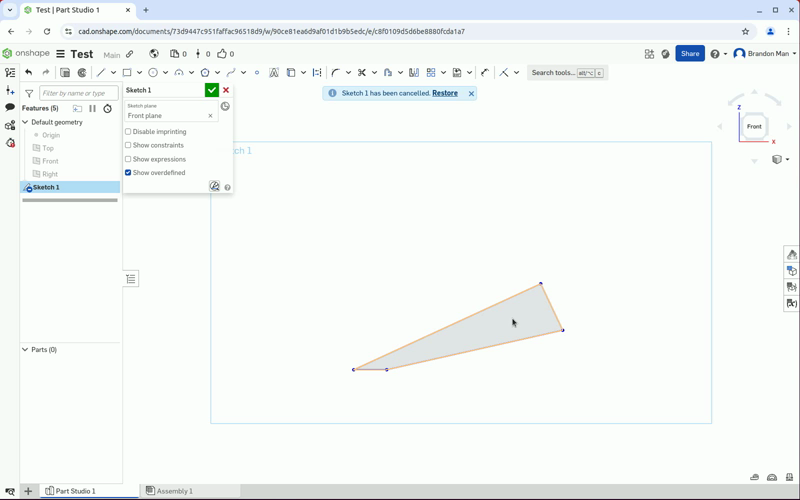
click(512, 318)
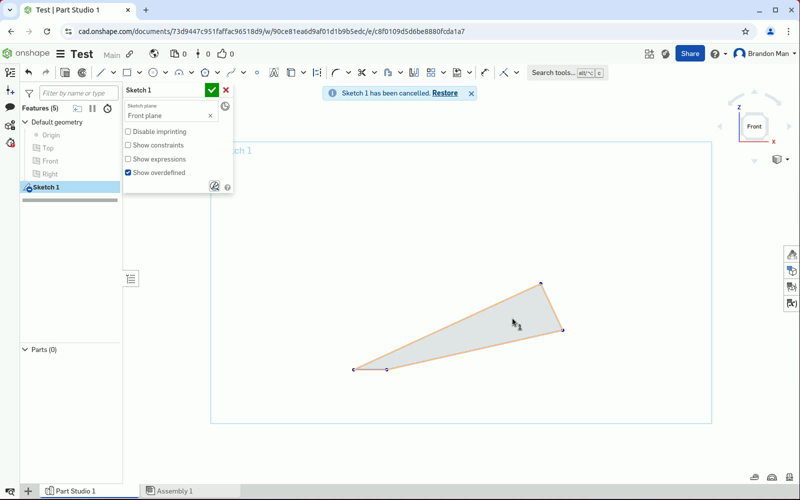
mouse_move(73, 352)
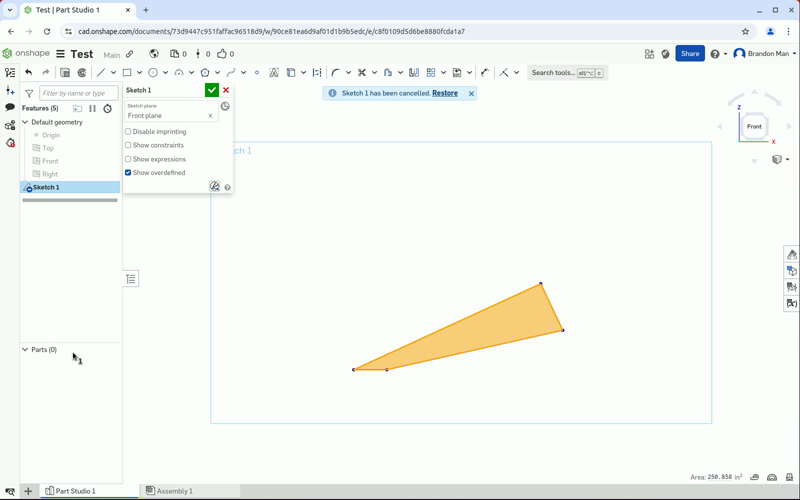
key(shift+y)
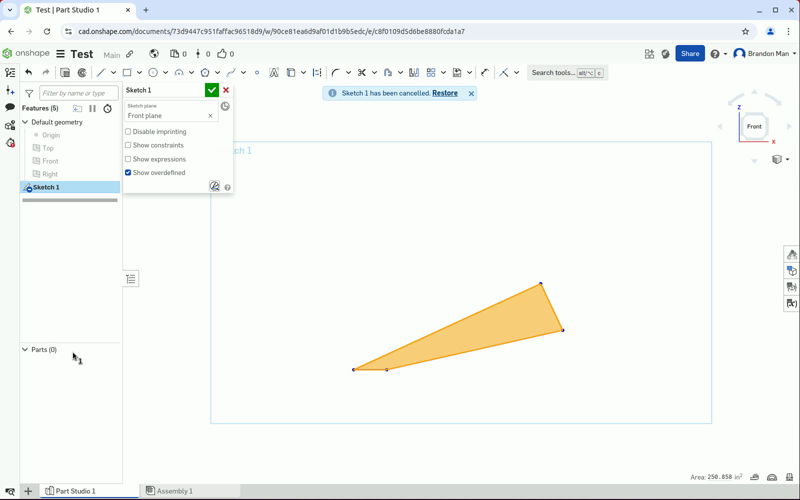
key(shift+e)
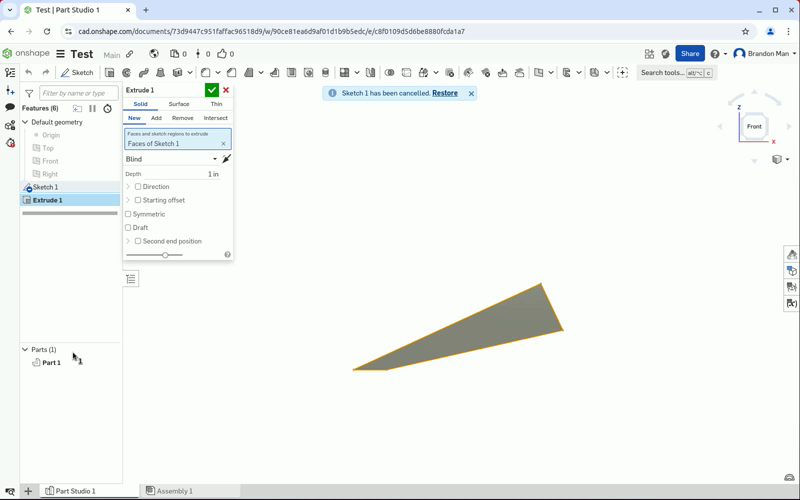
mouse_move(143, 106)
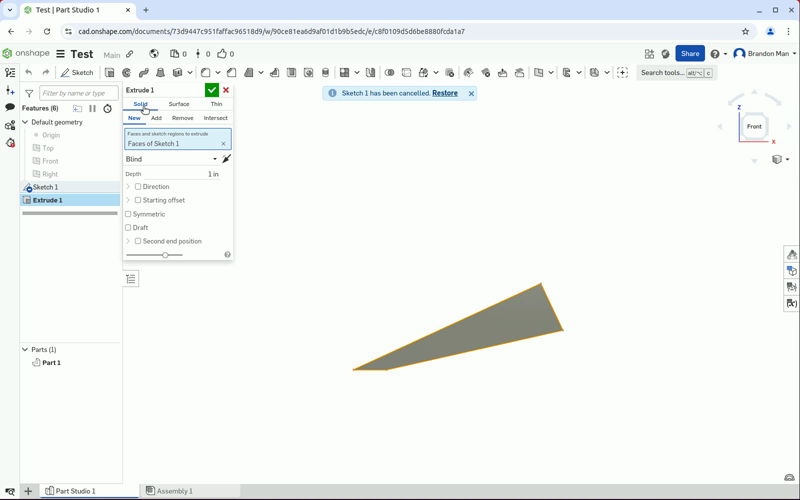
click(143, 106)
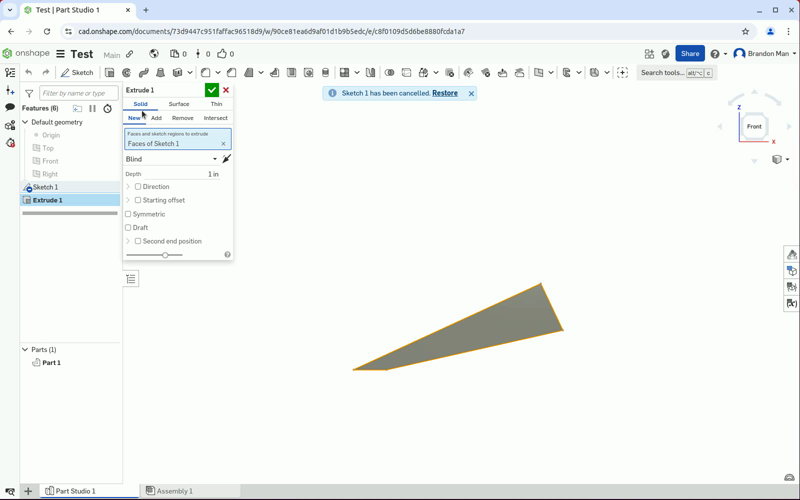
mouse_move(137, 120)
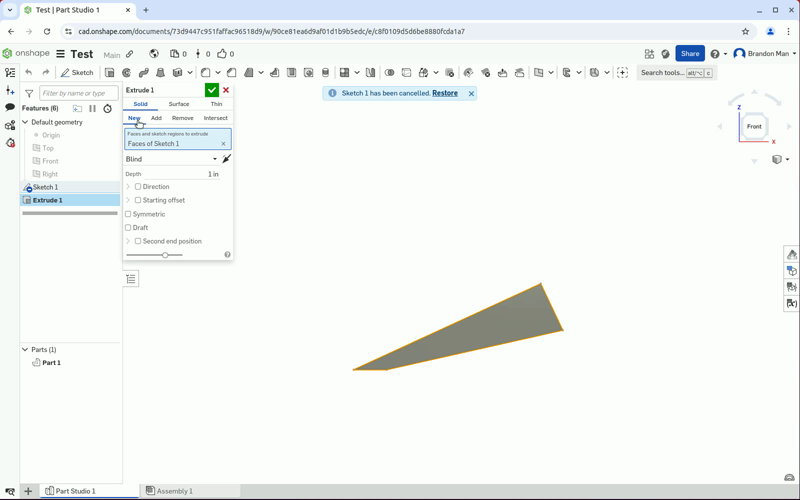
click(137, 120)
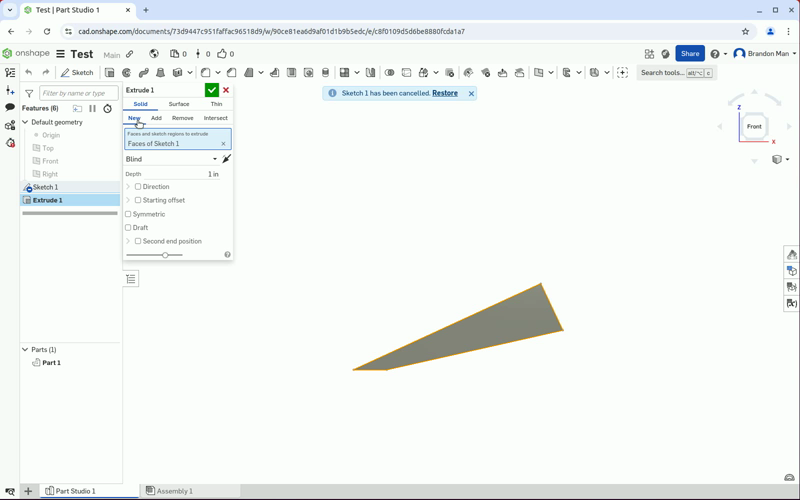
key(tab, 4)
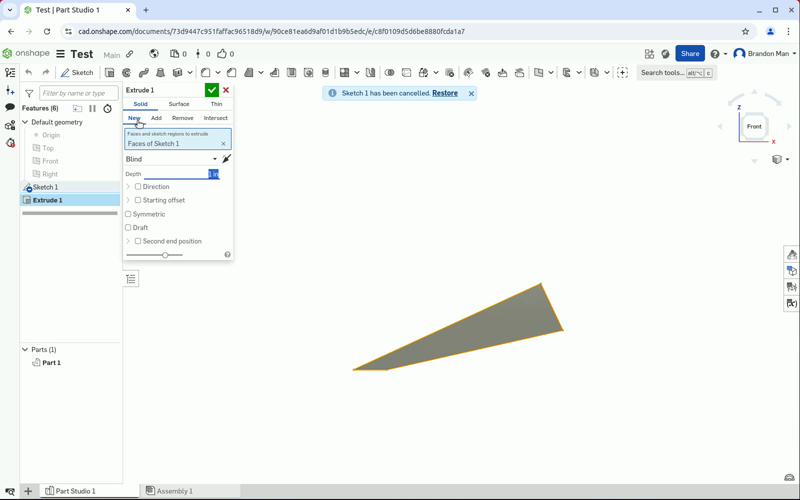
text(15.646)
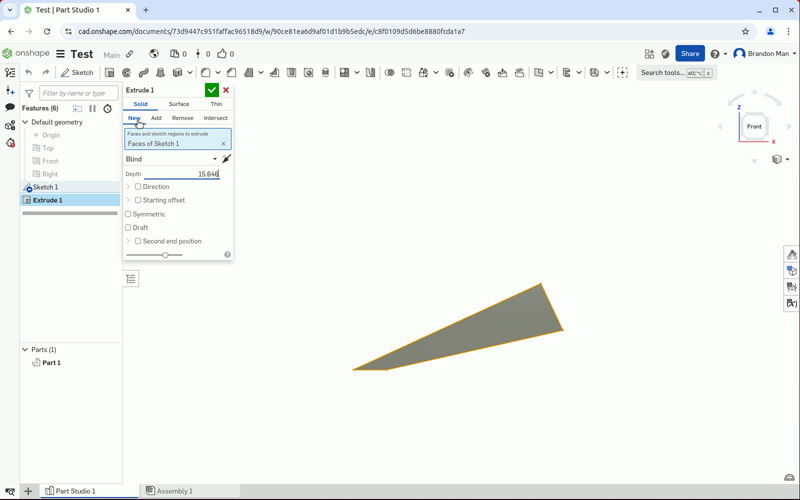
key(enter)
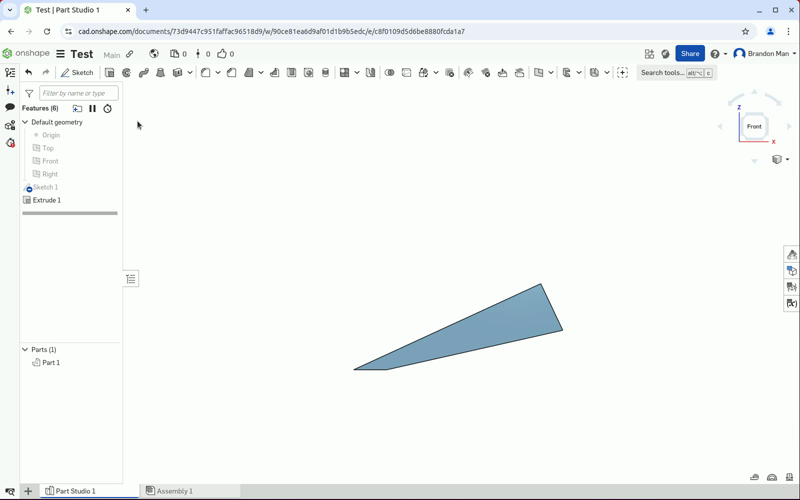
key(shift+h)
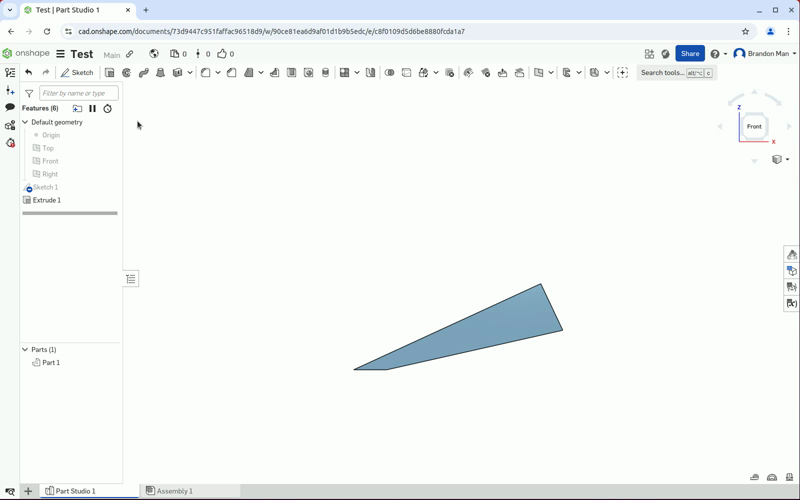
key(shift+h)
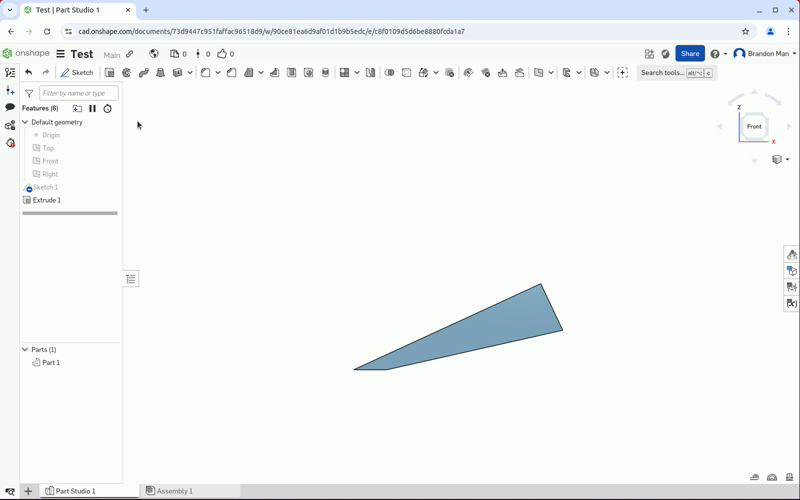
mouse_move(73, 189)
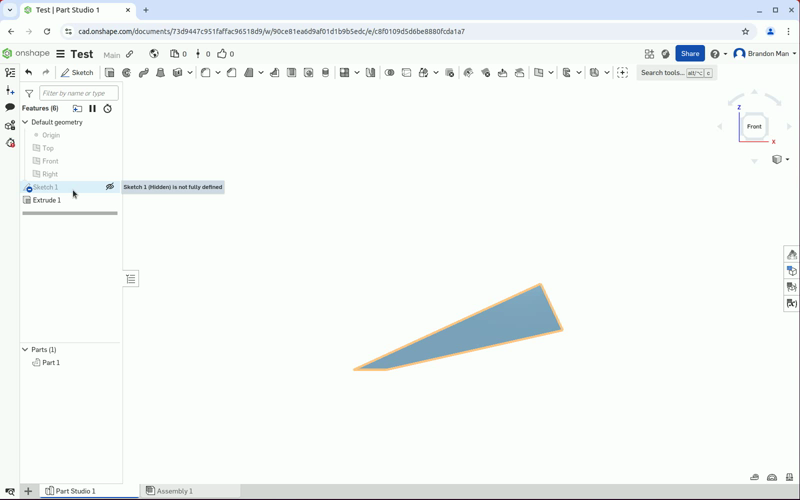
click(73, 189)
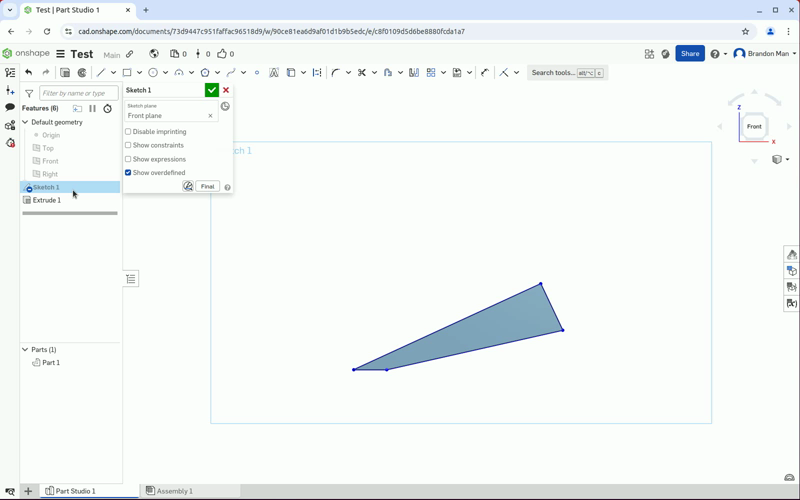
mouse_move(229, 92)
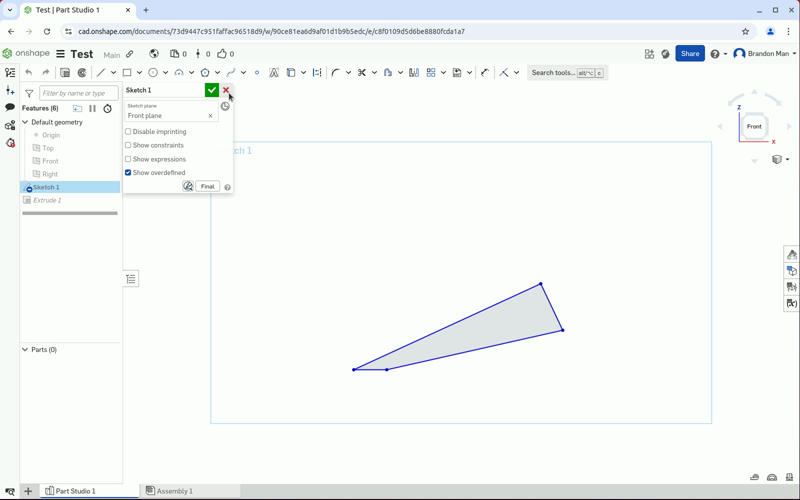
click(229, 92)
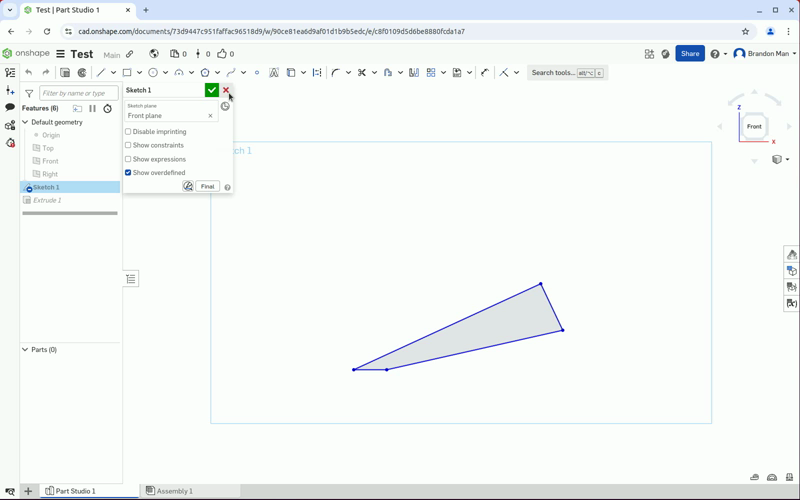
key(shift+s)
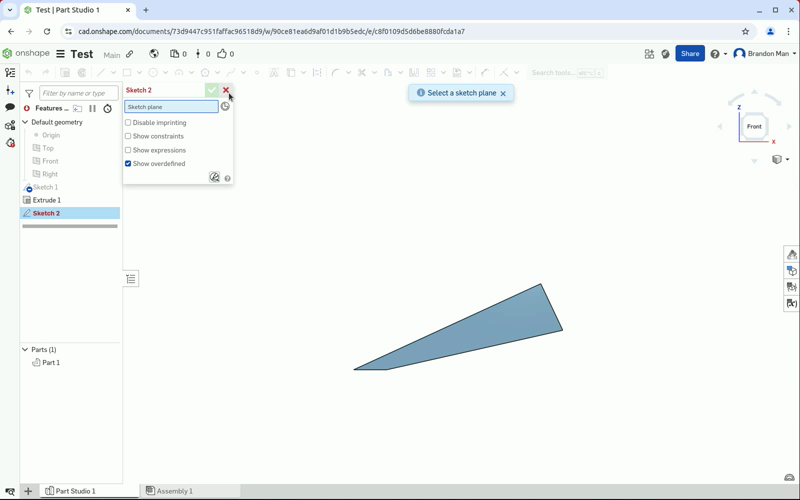
mouse_move(73, 163)
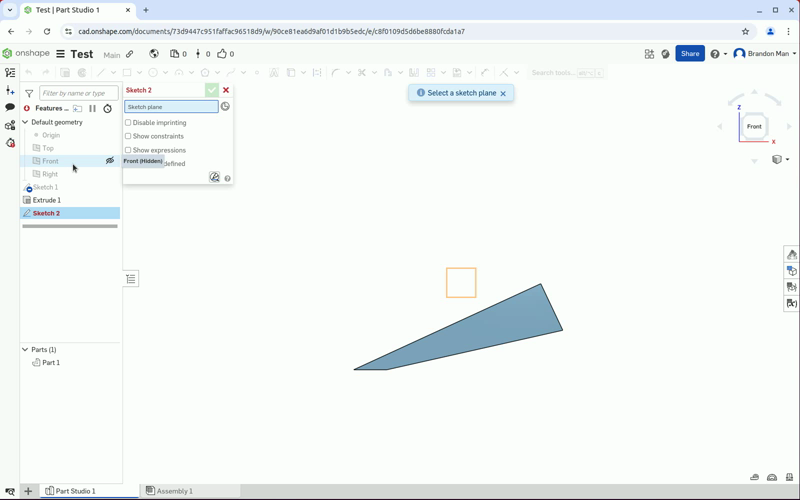
click(73, 163)
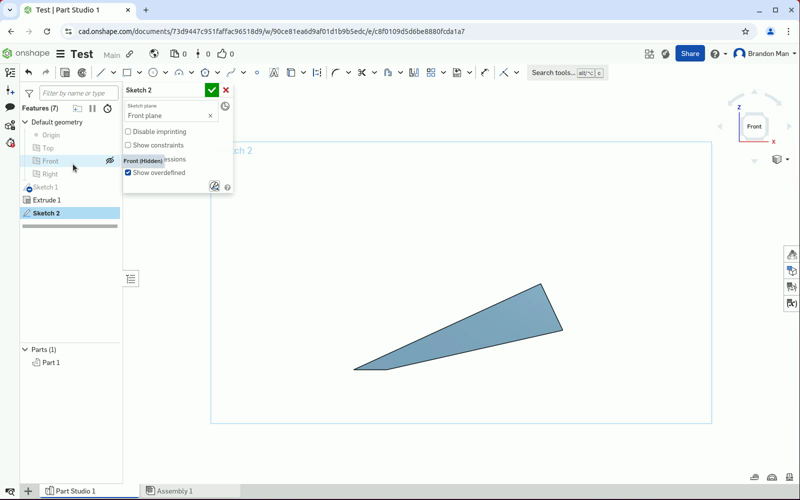
mouse_move(73, 352)
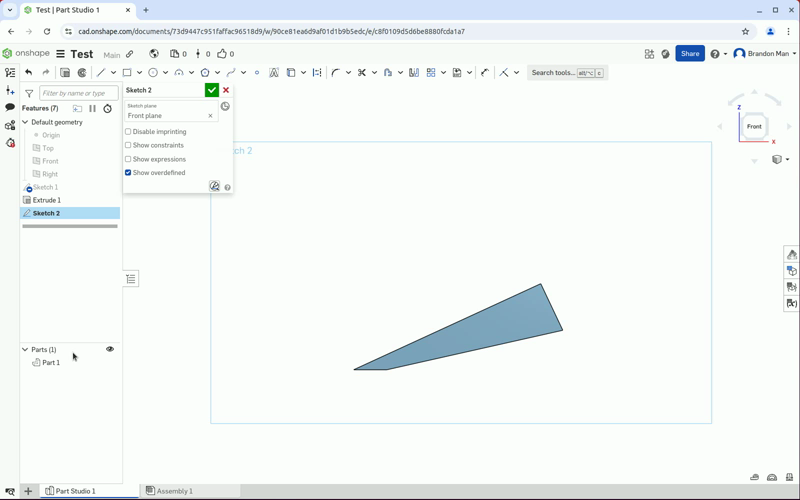
key(y)
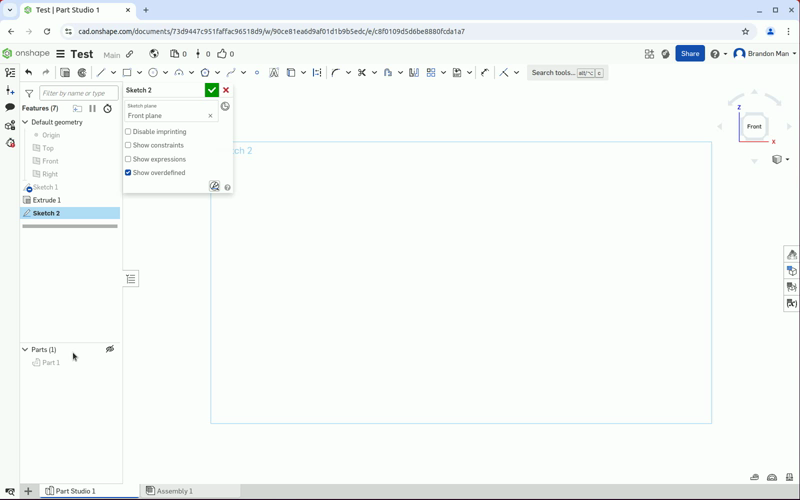
key(l)
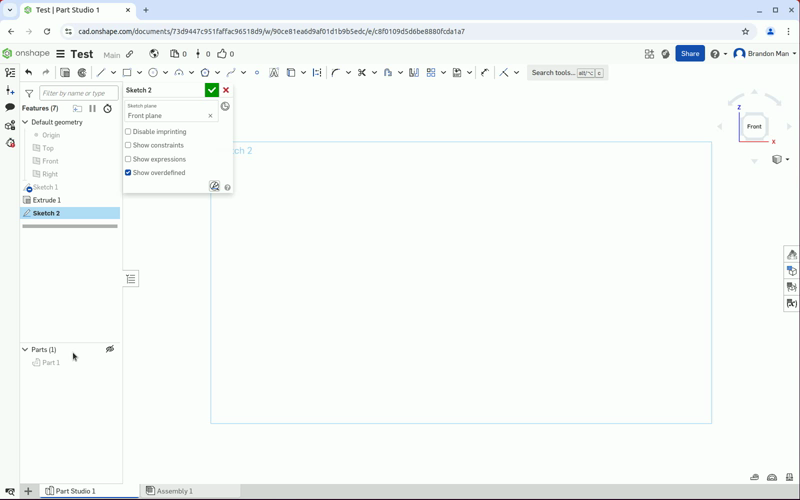
key_down(shift)
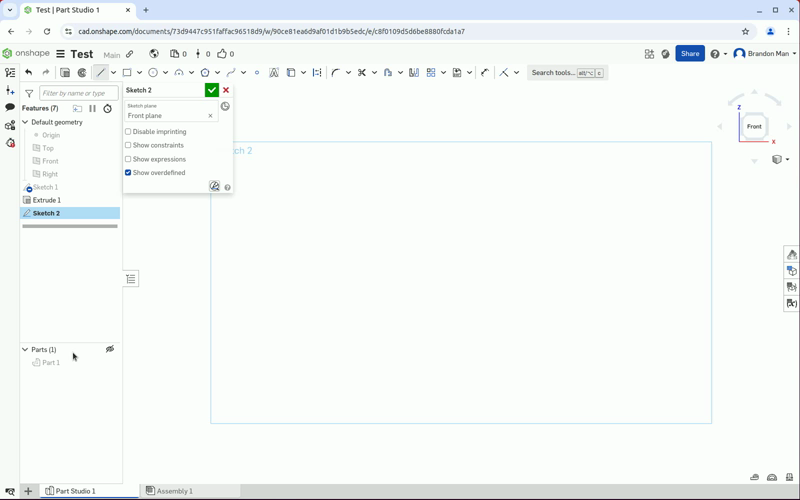
mouse_move(353, 384)
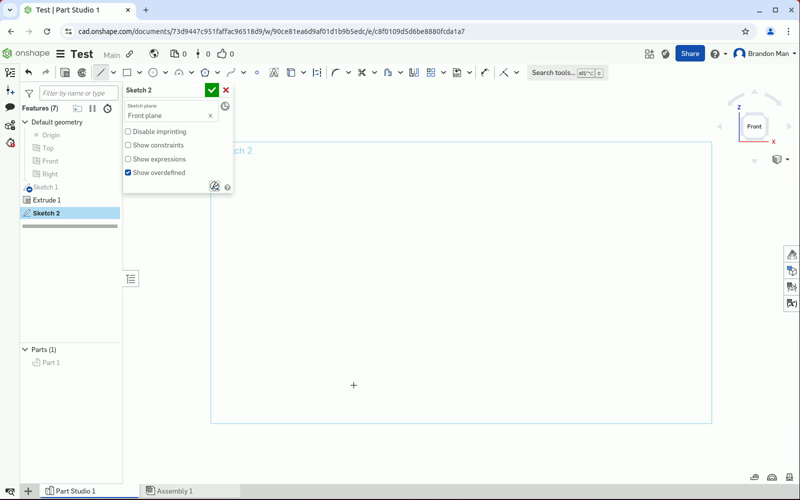
click(353, 384)
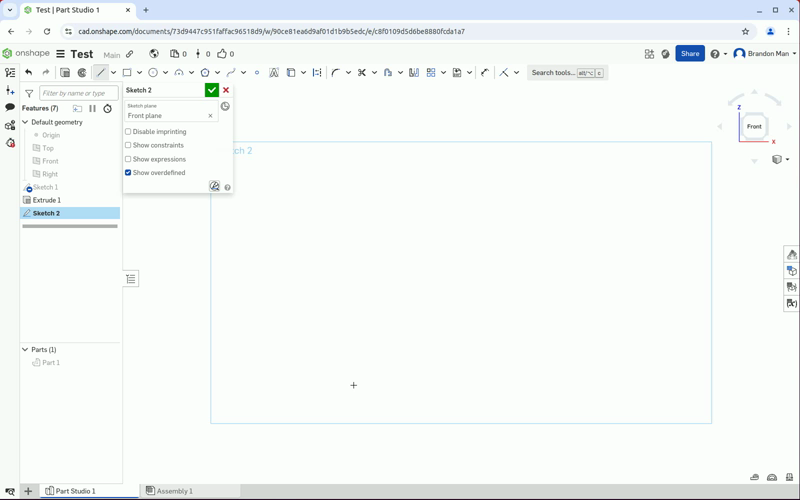
key_up(shift)
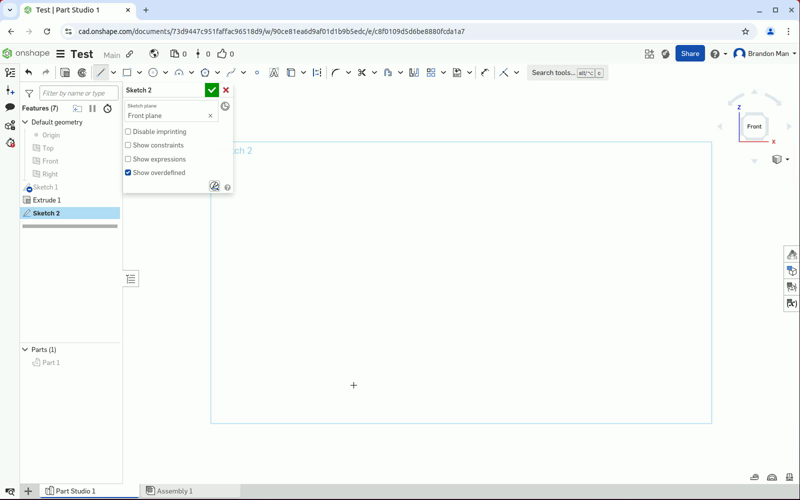
key_down(shift)
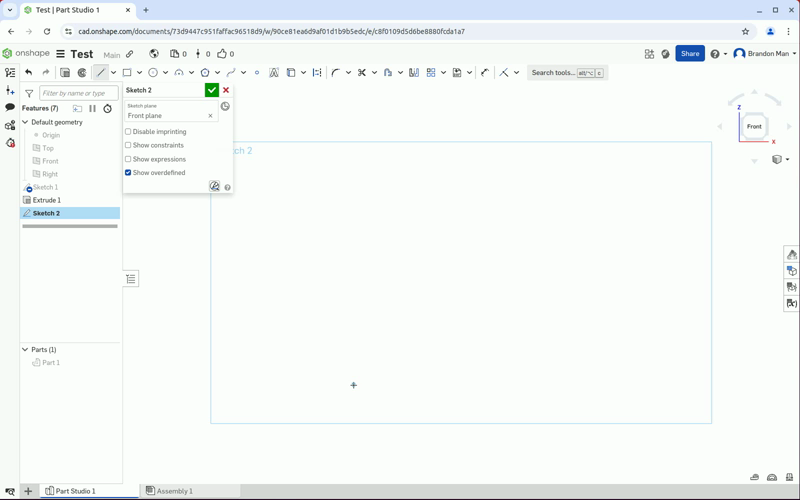
mouse_move(572, 384)
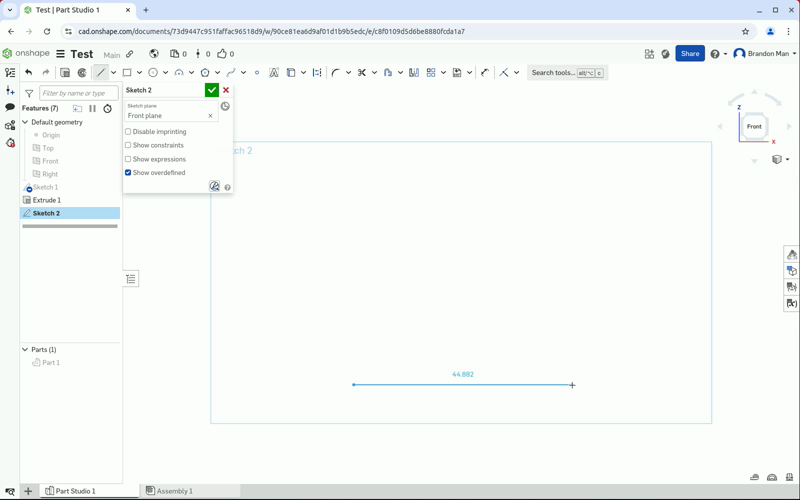
click(572, 384)
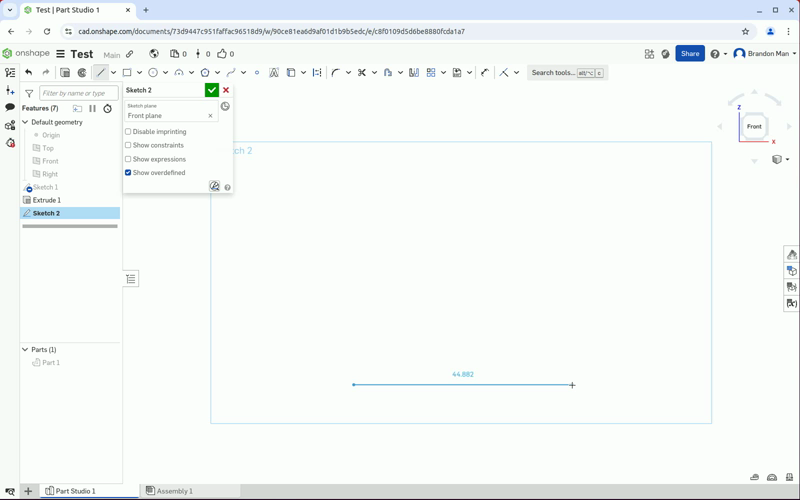
key_up(shift)
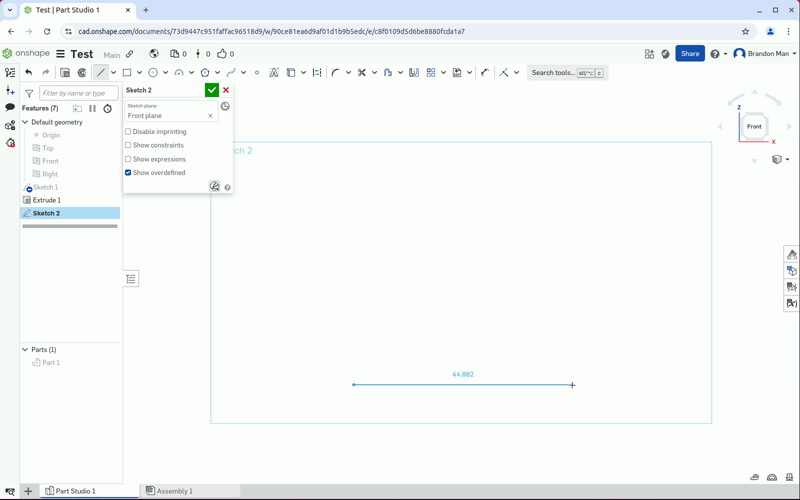
key_down(shift)
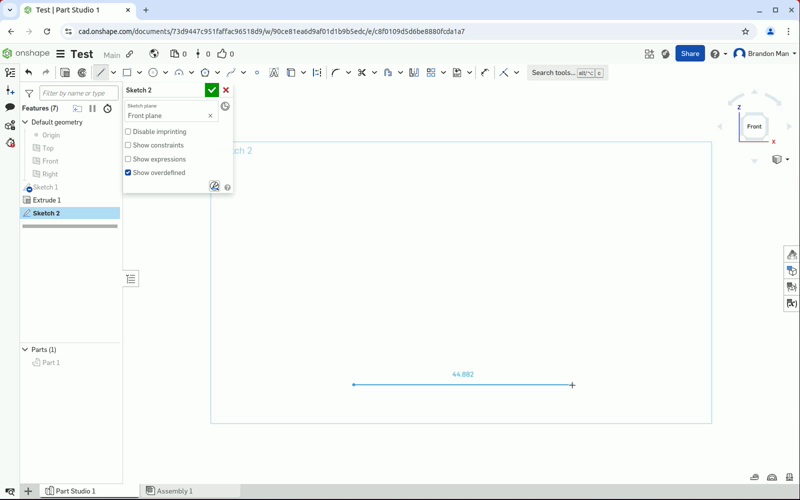
mouse_move(589, 384)
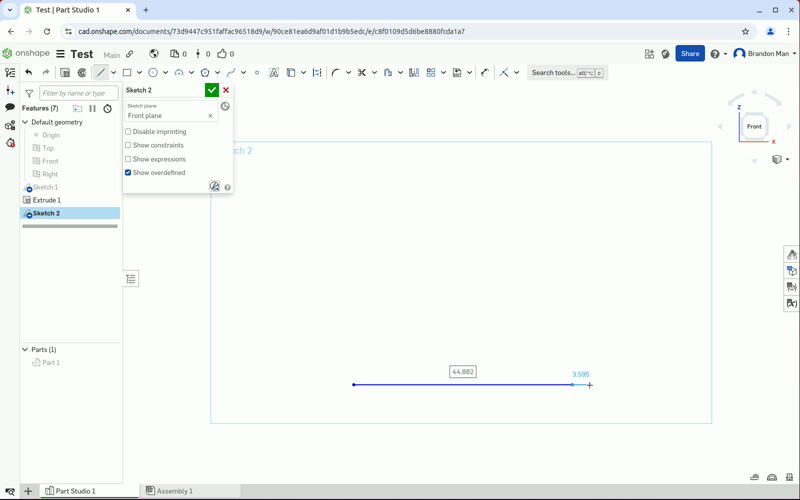
mouse_move(572, 368)
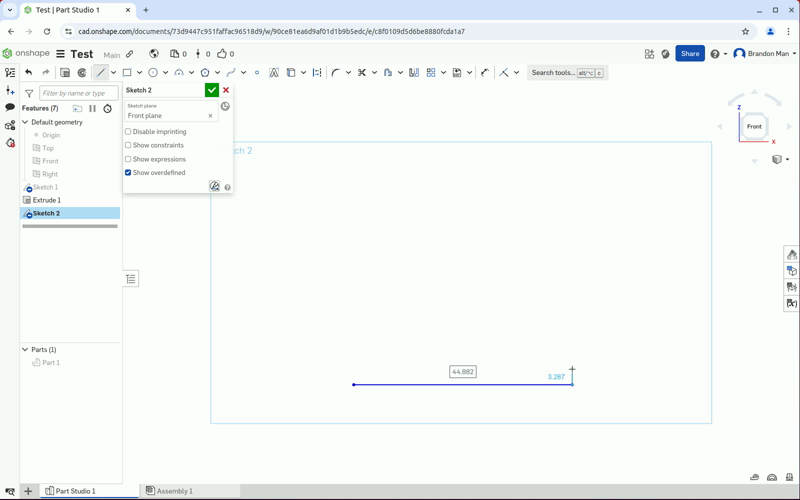
click(572, 368)
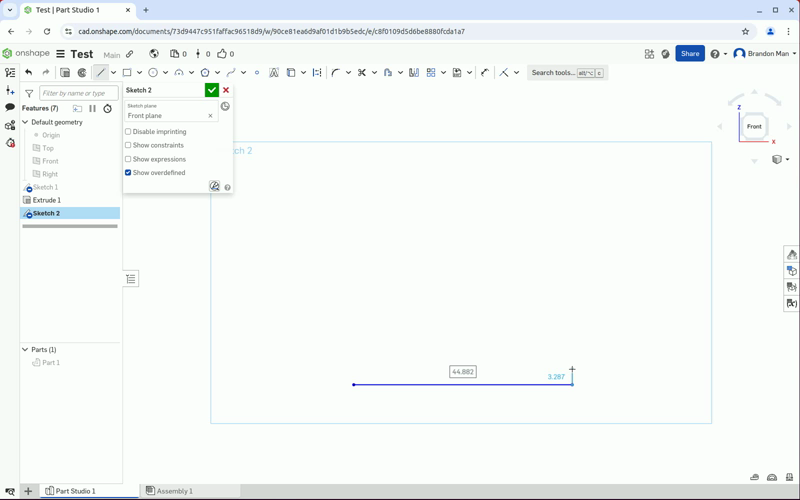
key_up(shift)
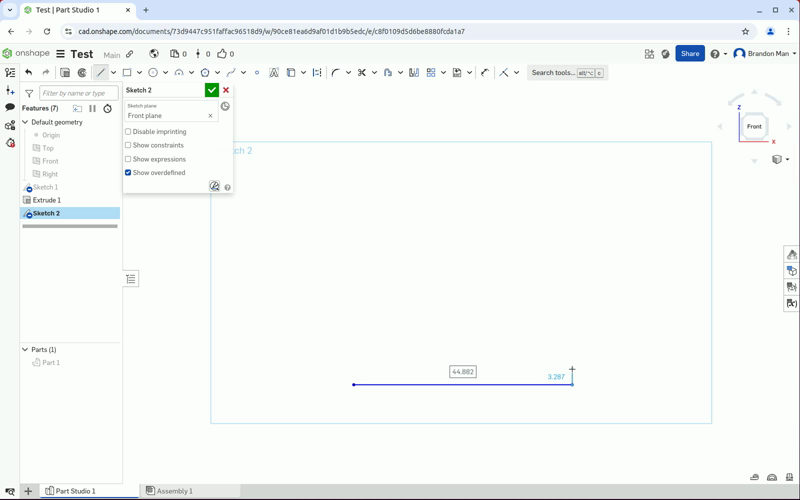
key_down(shift)
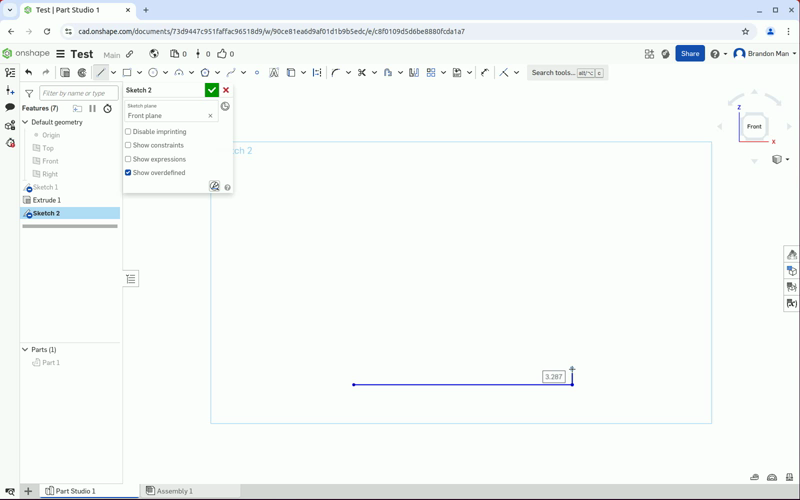
mouse_move(386, 368)
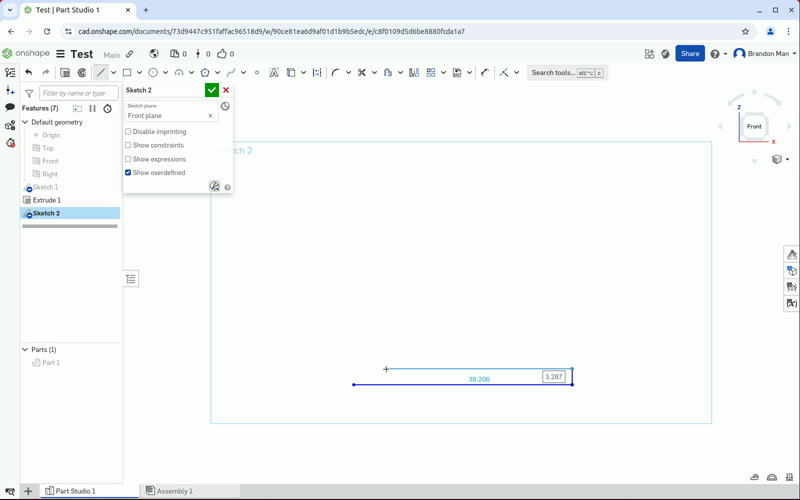
click(386, 368)
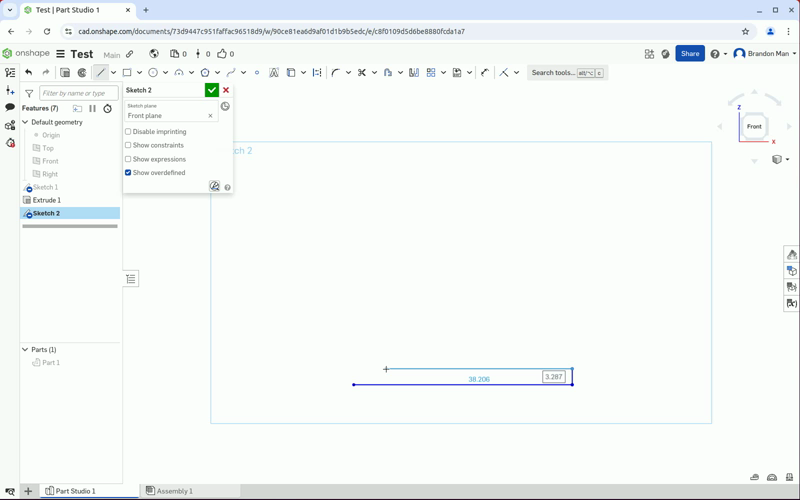
key_up(shift)
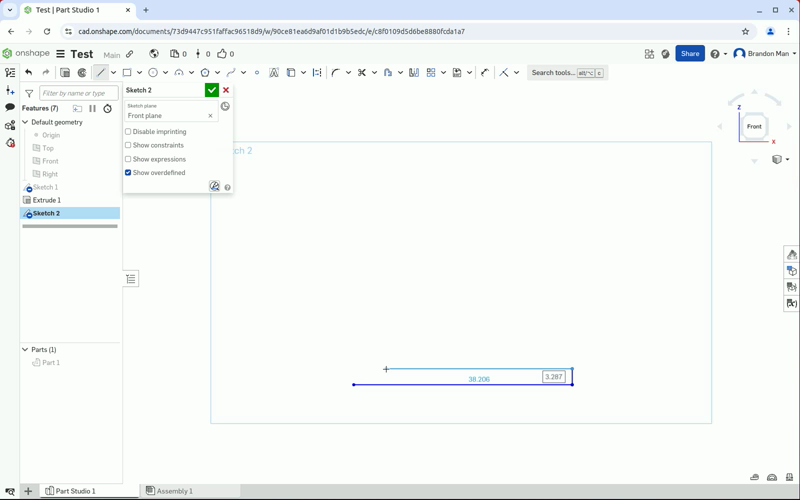
key_down(shift)
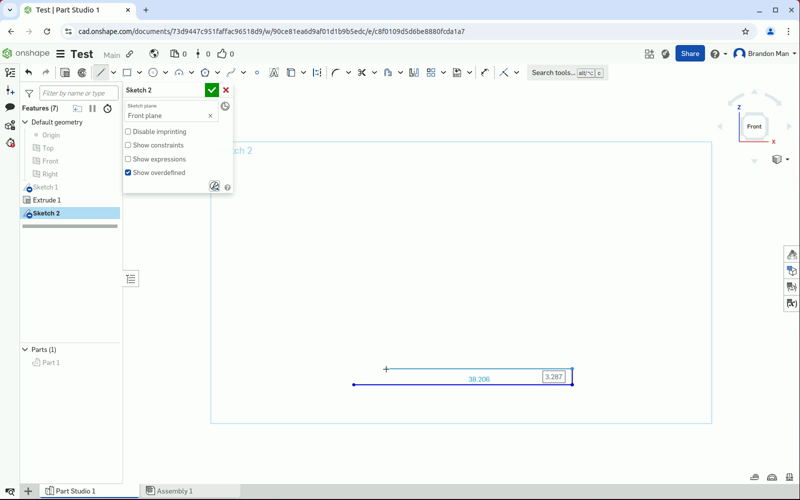
mouse_move(416, 368)
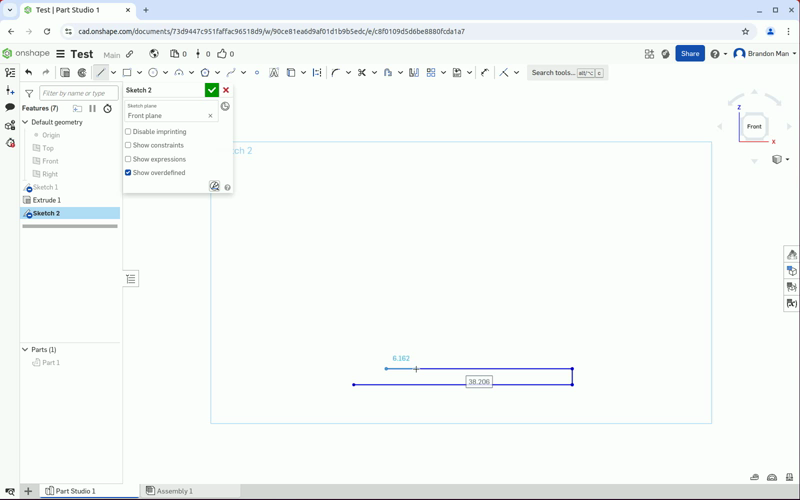
mouse_move(353, 368)
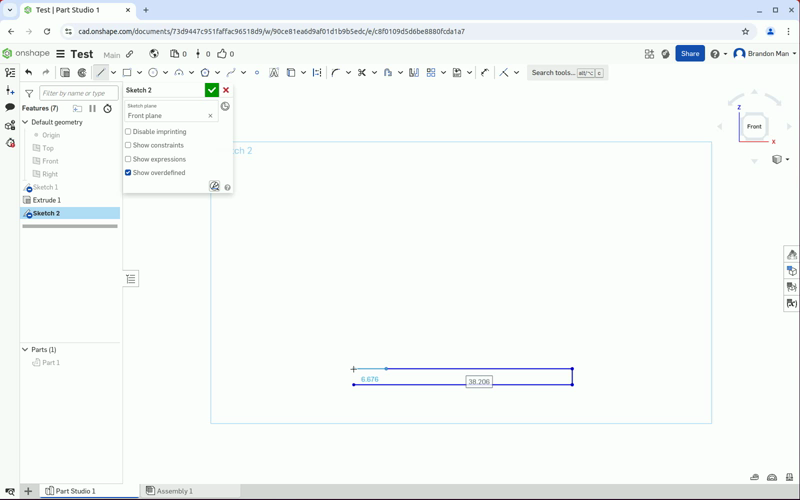
click(353, 368)
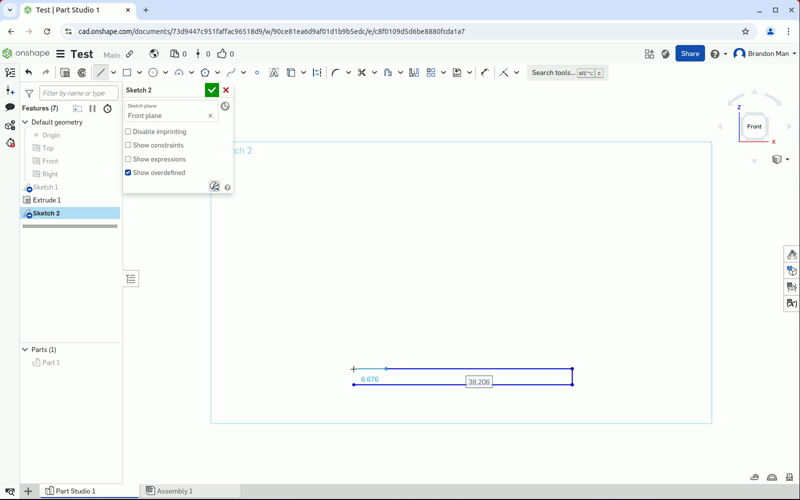
key_up(shift)
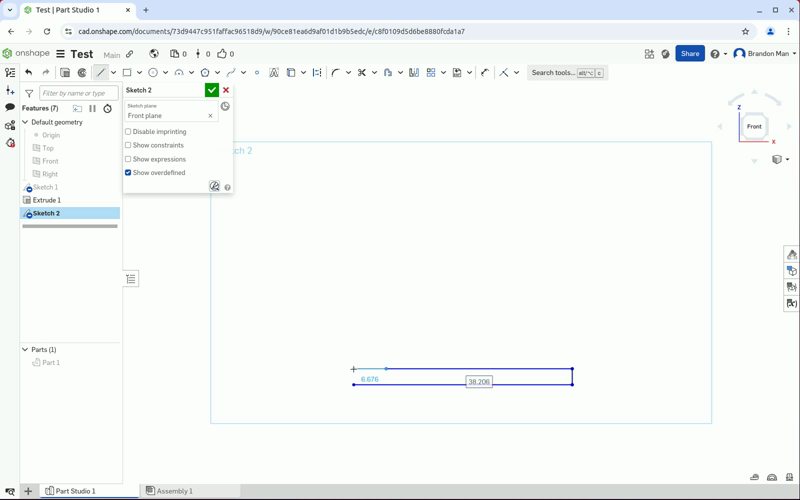
mouse_move(383, 368)
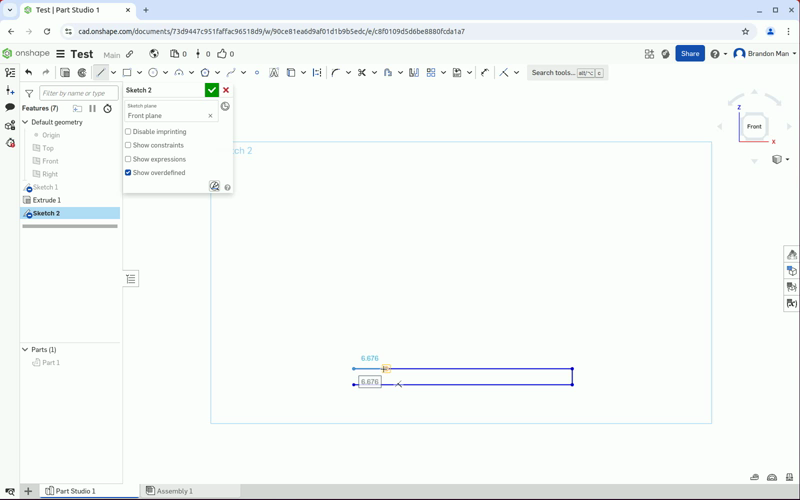
key_down(shift)
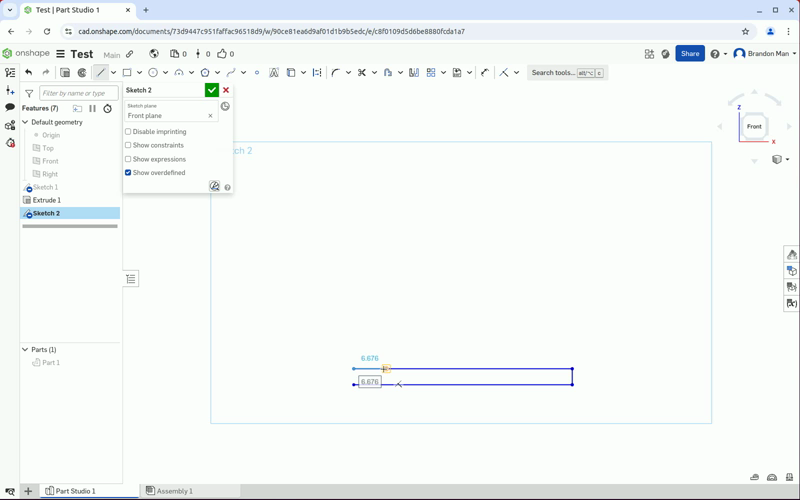
mouse_move(353, 384)
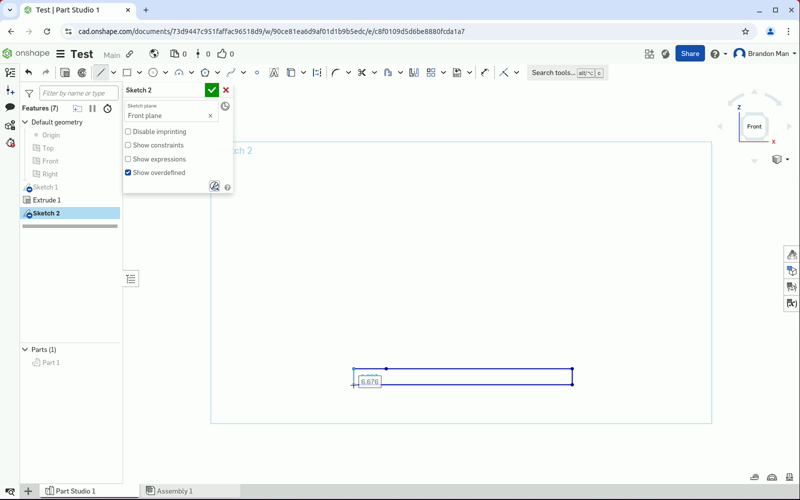
key_up(shift)
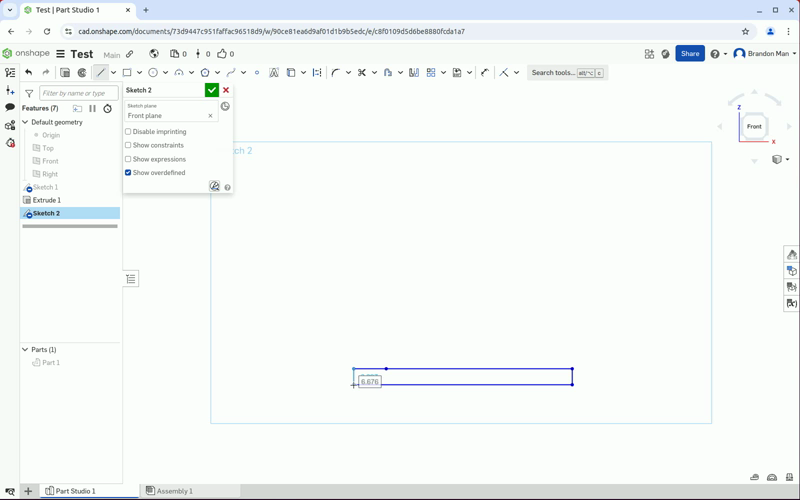
click(353, 384)
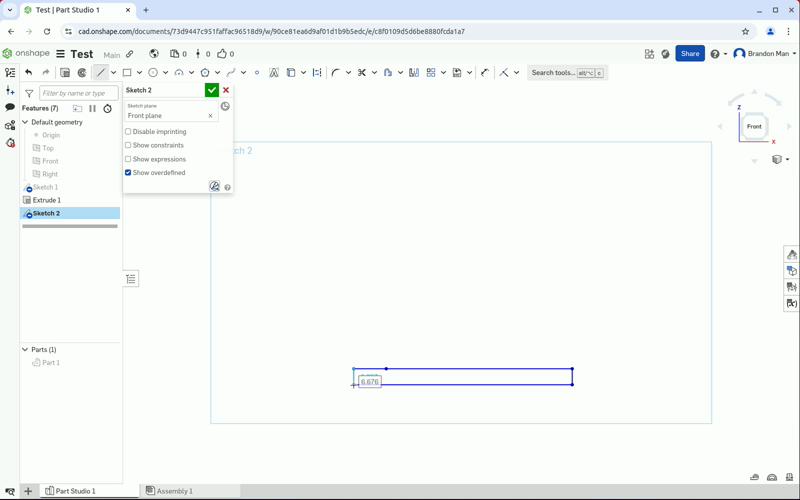
key(esc)
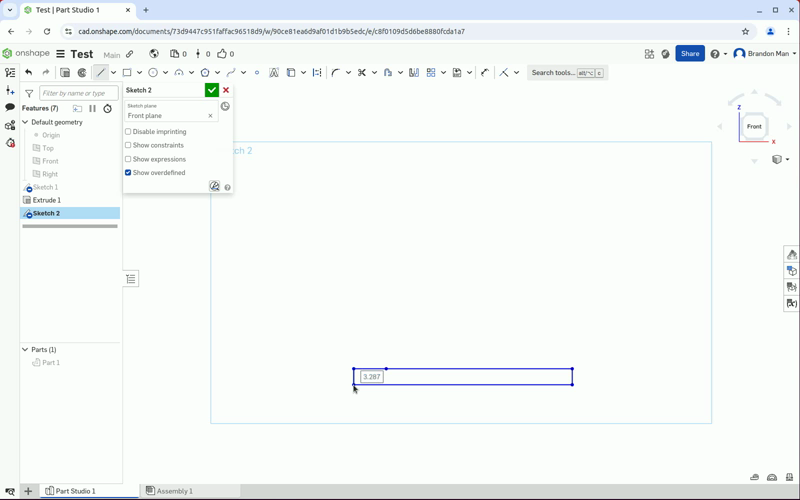
mouse_move(443, 377)
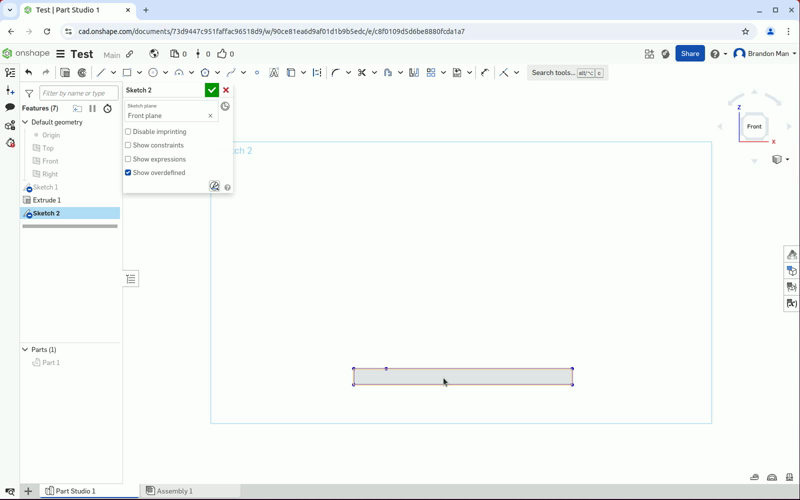
click(443, 377)
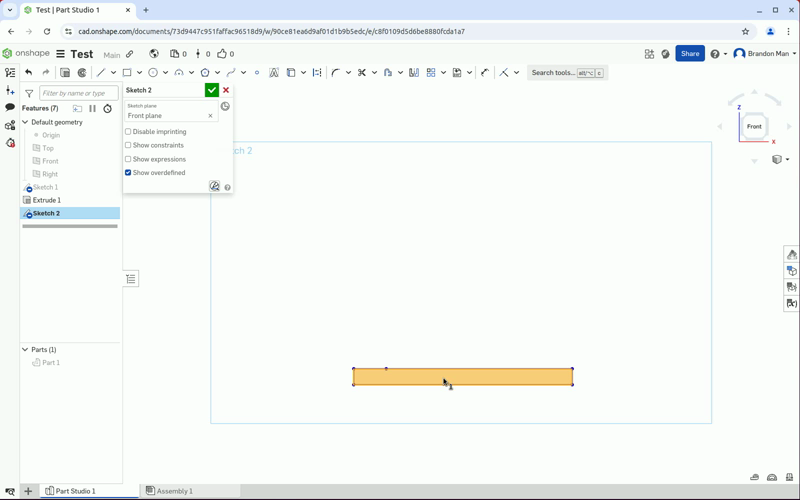
mouse_move(73, 352)
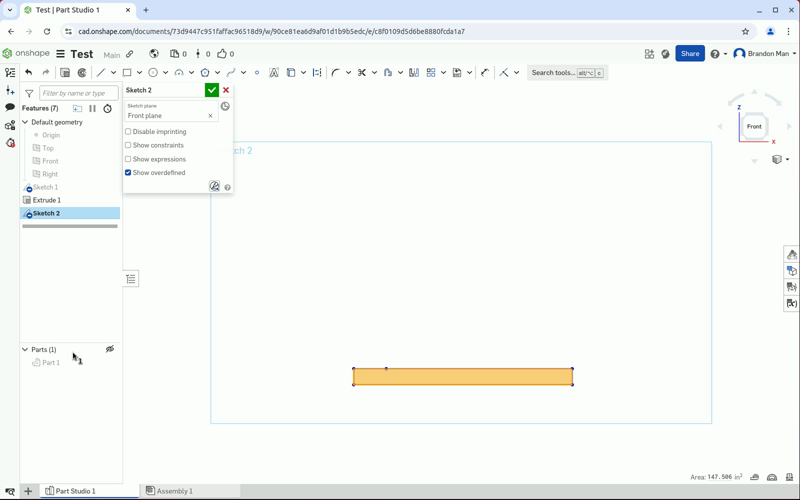
key(shift+y)
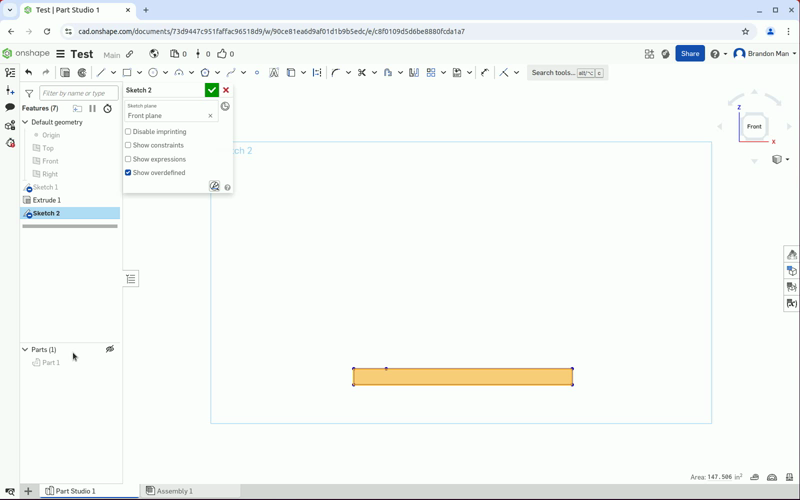
key(shift+e)
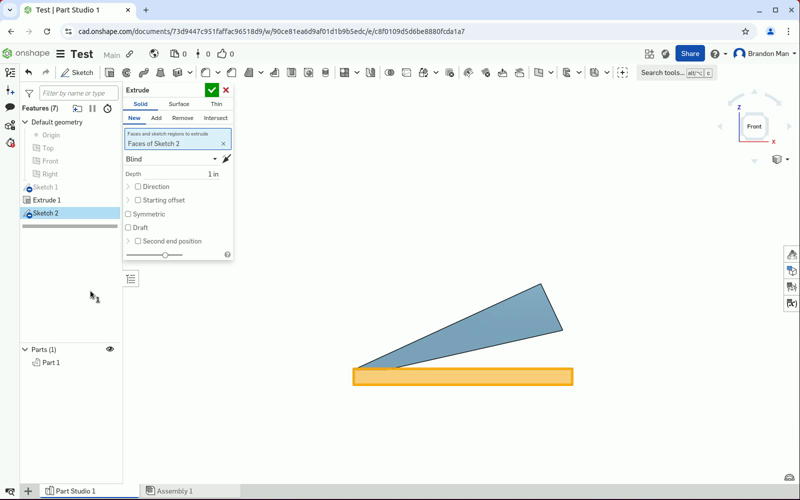
mouse_move(143, 106)
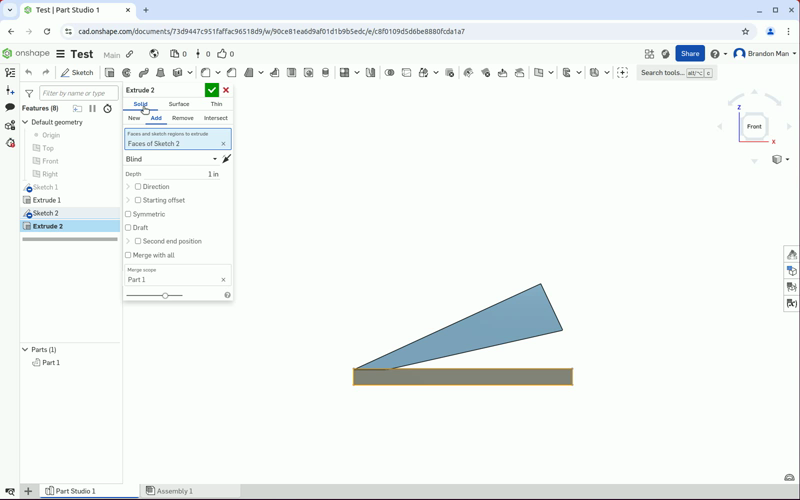
click(143, 106)
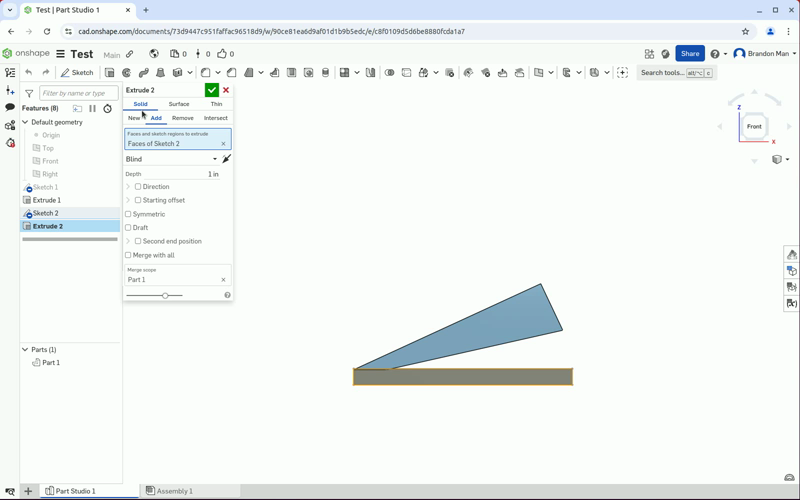
mouse_move(137, 120)
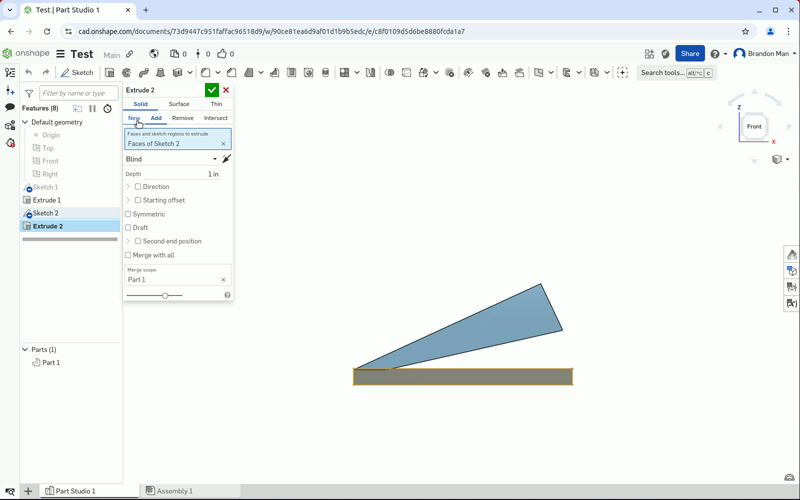
click(137, 120)
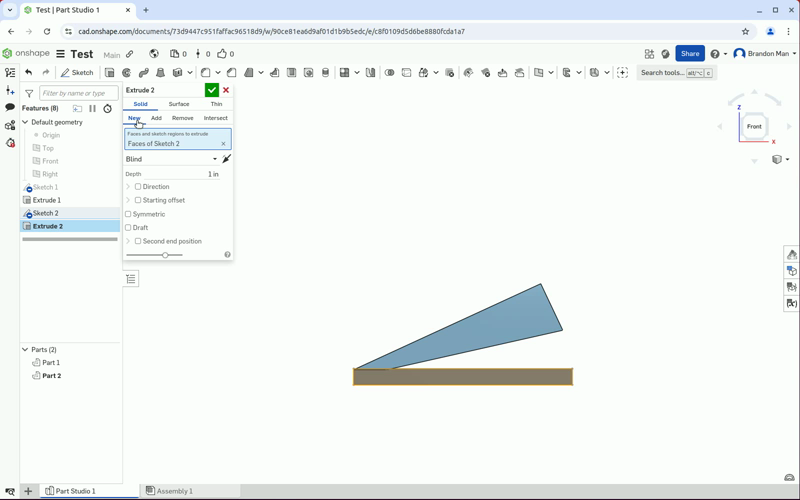
key(tab, 4)
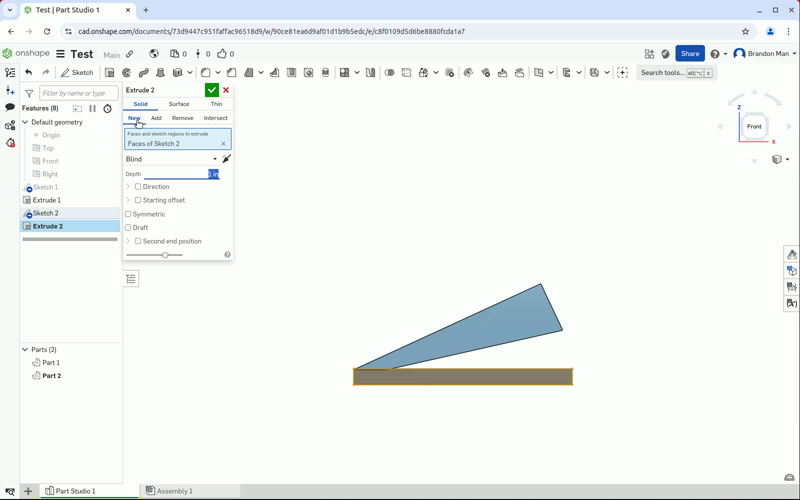
text(15.646)
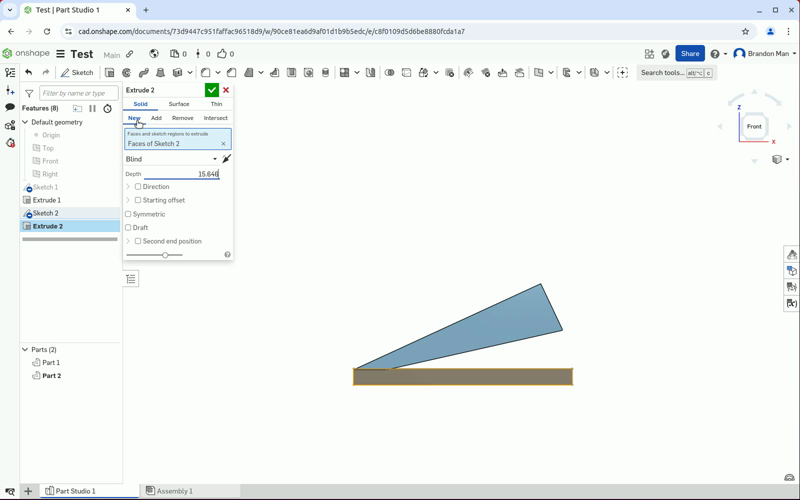
key(enter)
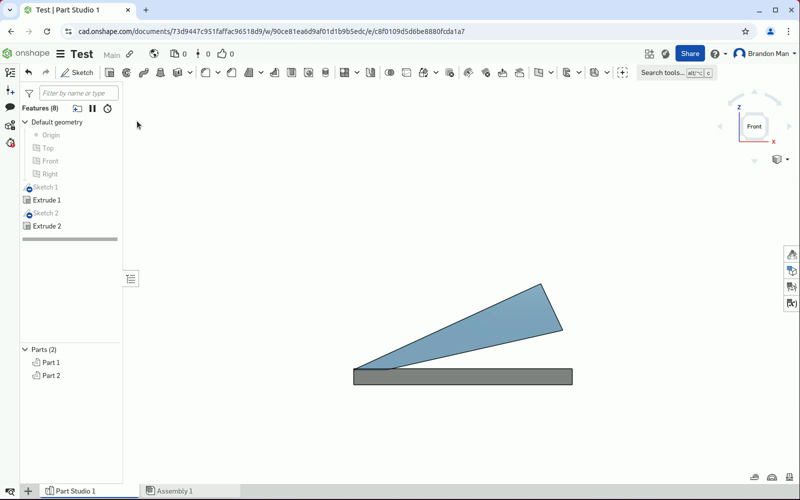
key(shift+h)
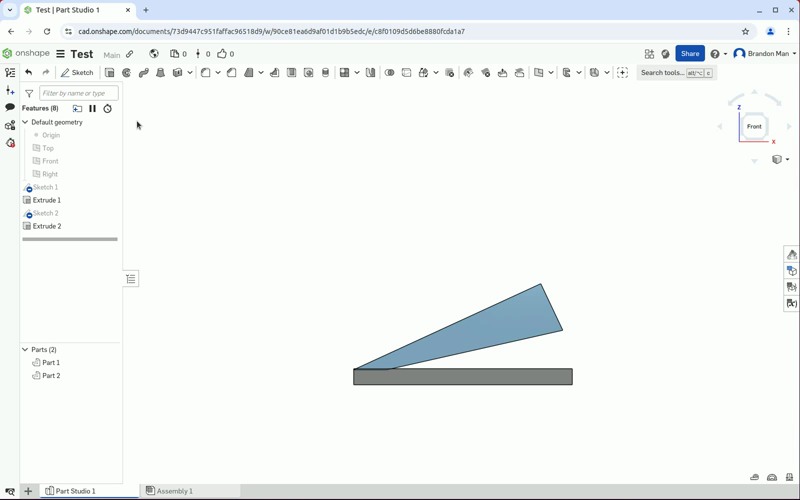
key(shift+h)
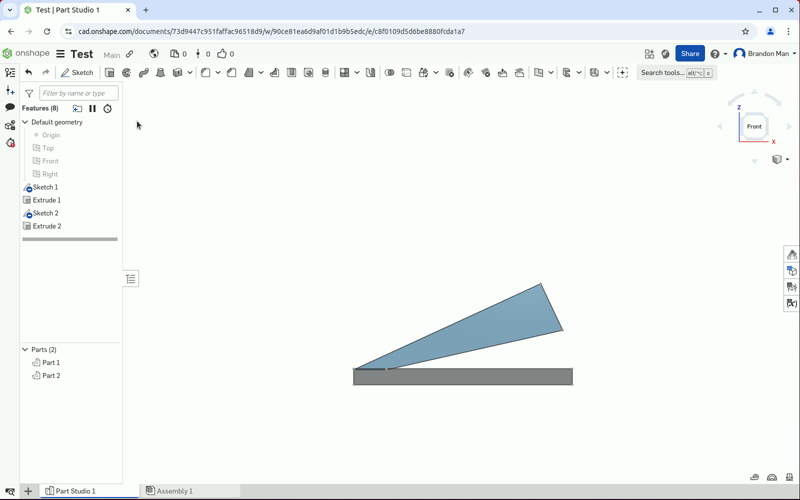
key(shift+7)
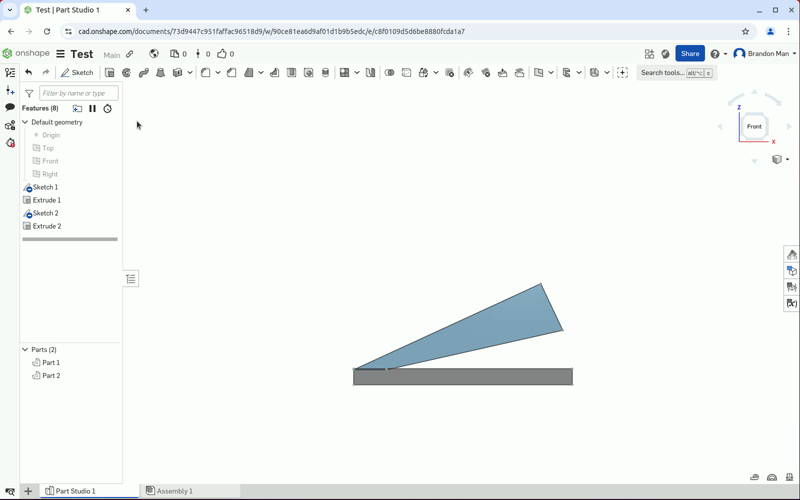
key(left, 2)
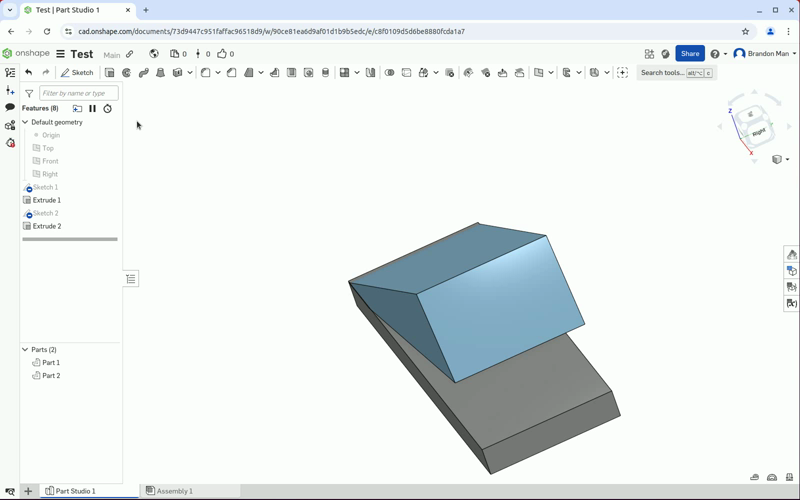
key(down, 2)
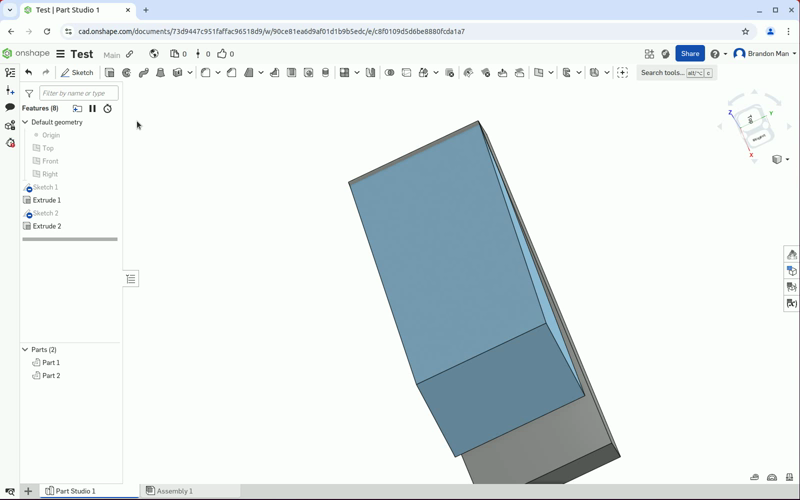
key(up, 2)
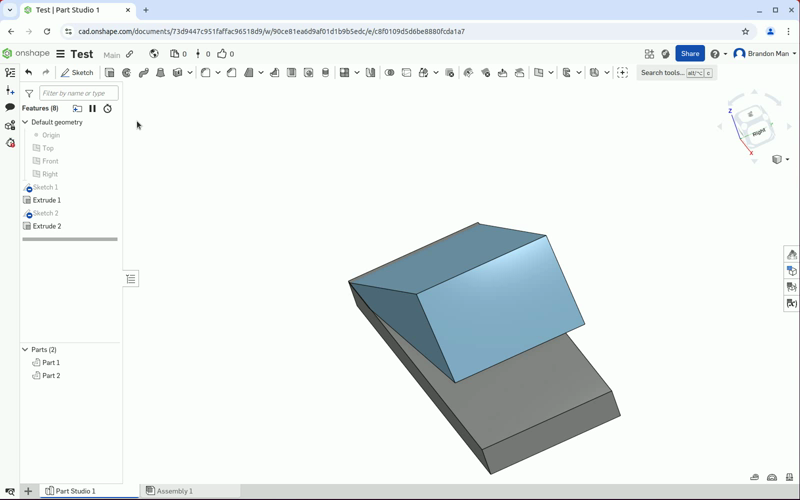
key(right, 2)
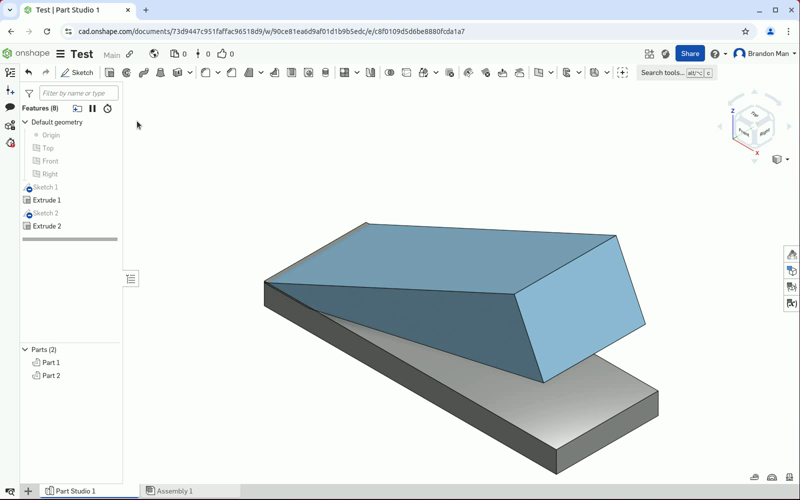
mouse_move(73, 189)
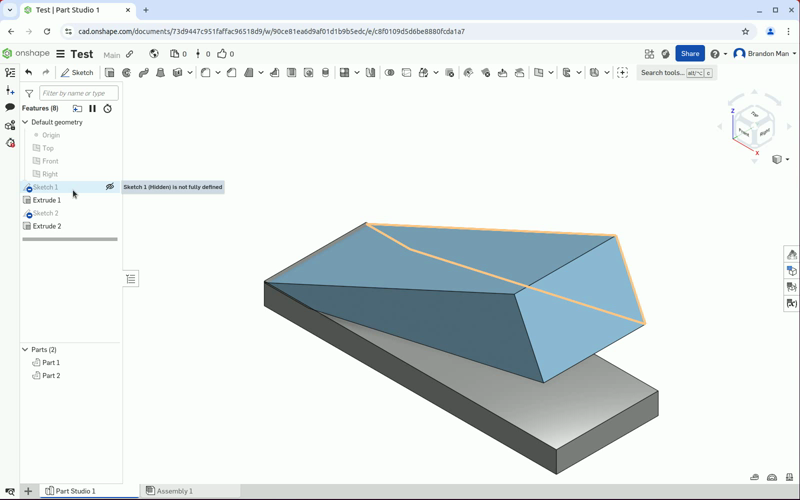
click(73, 189)